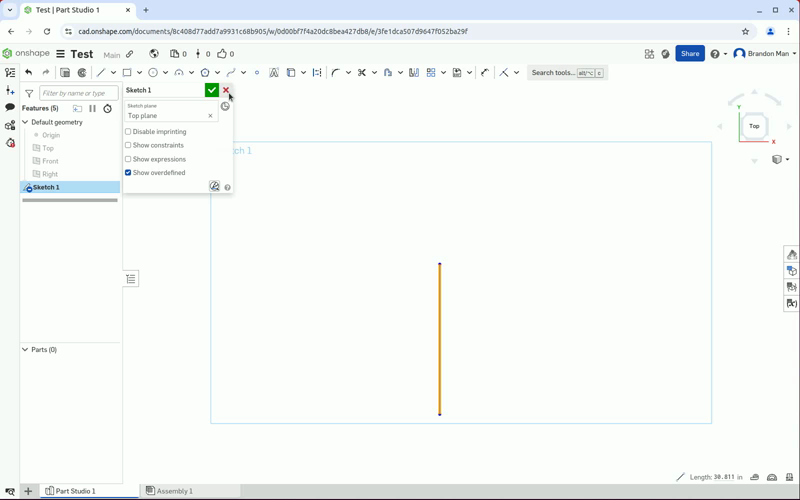
key(shift+h)
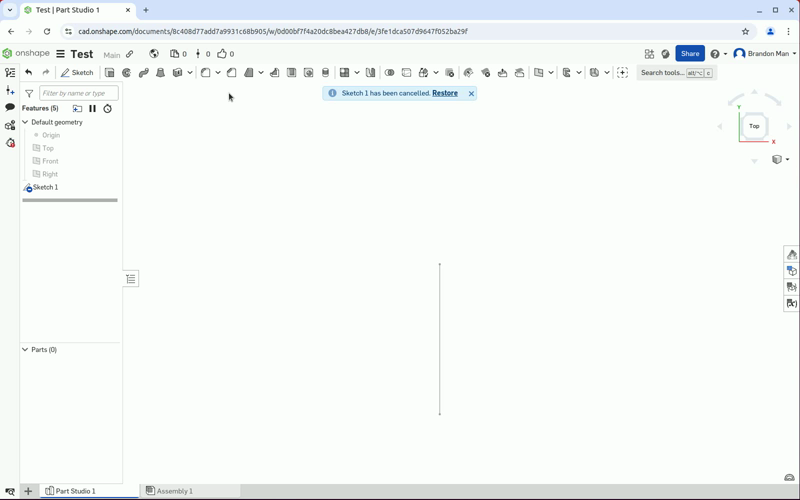
mouse_move(73, 352)
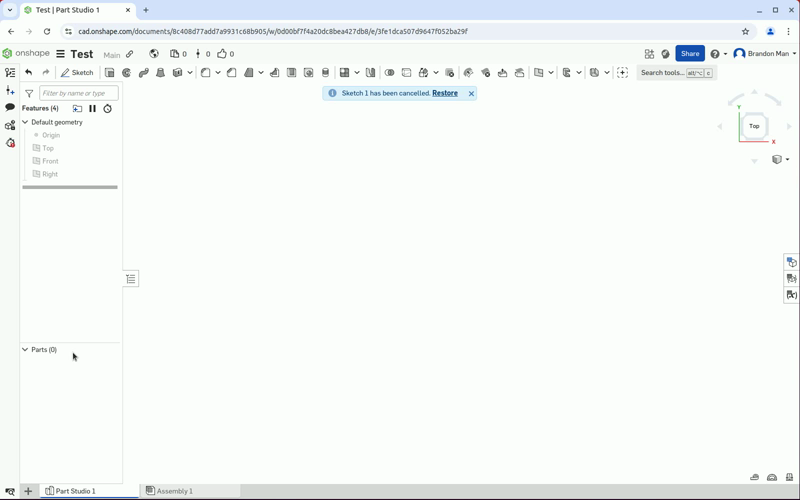
key(y)
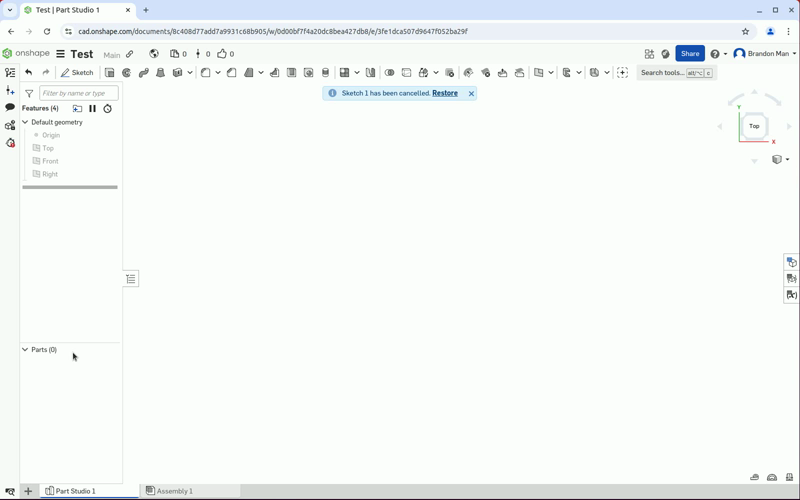
key(shift+p)
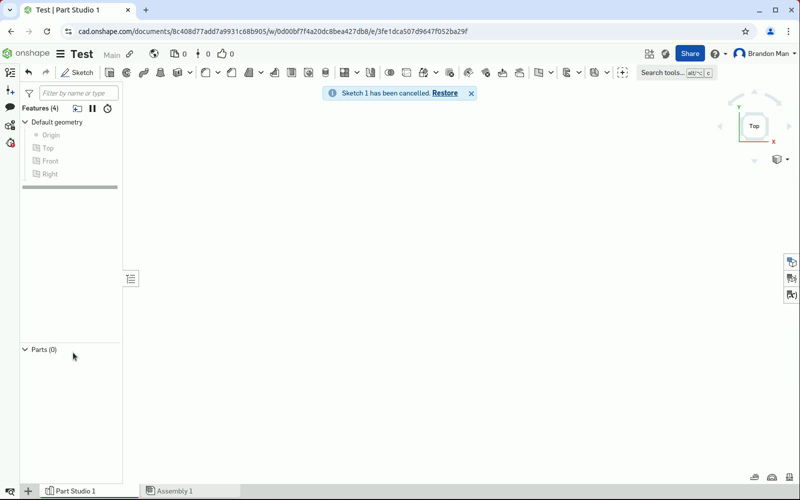
key(space)
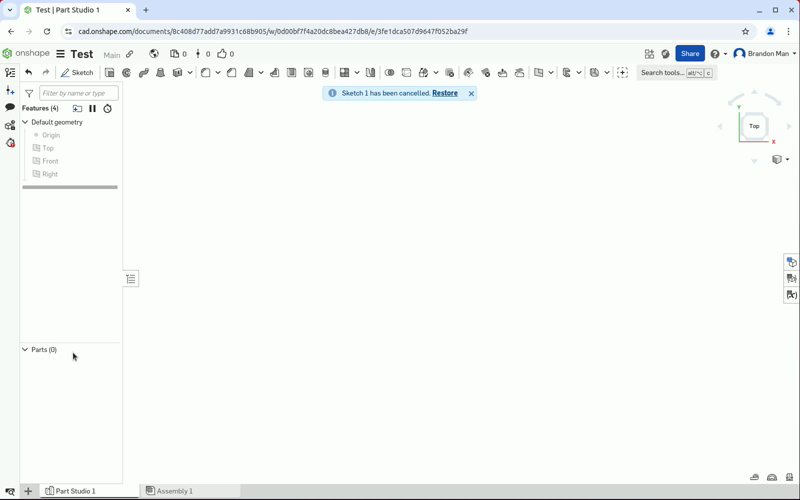
key_down(shift)
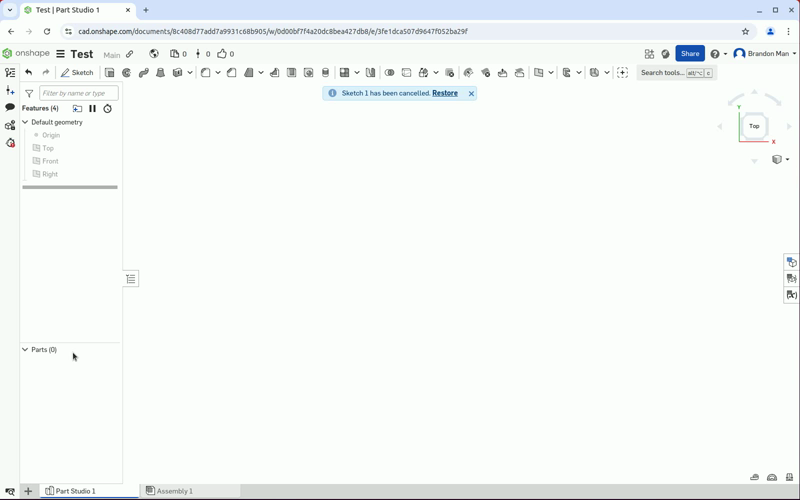
key(up)
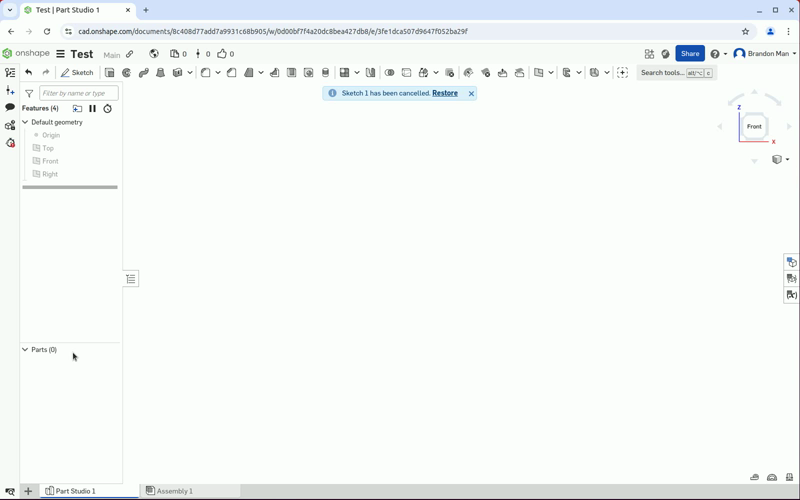
key_up(shift)
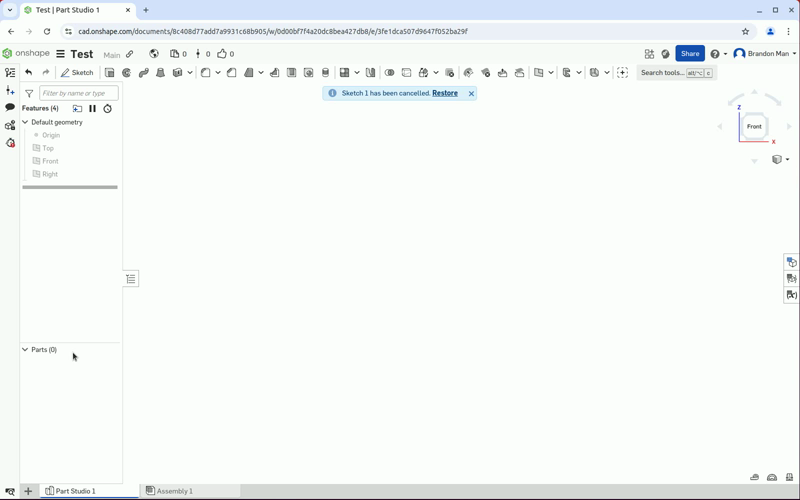
mouse_move(73, 352)
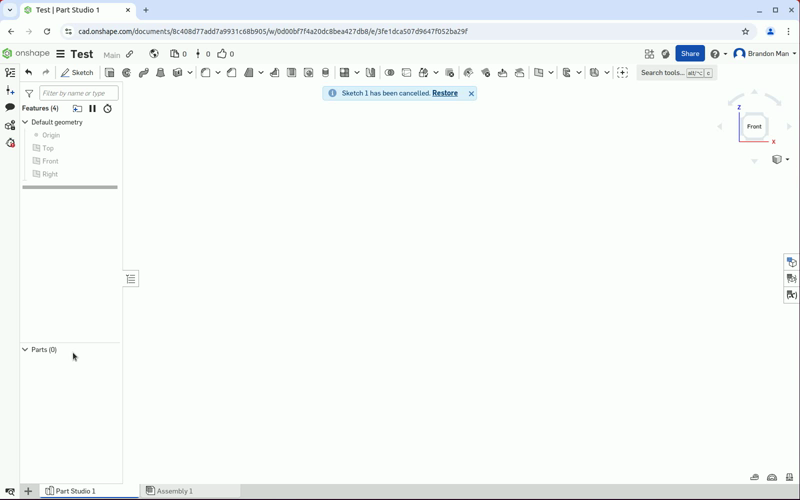
key(shift+y)
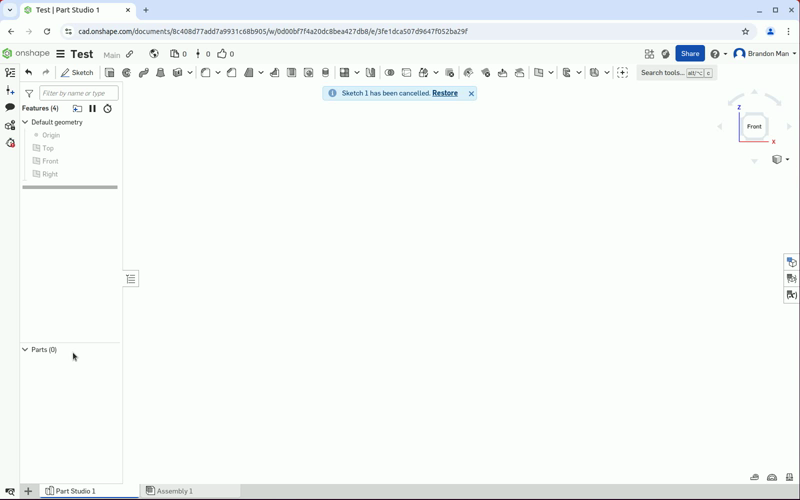
key(shift+s)
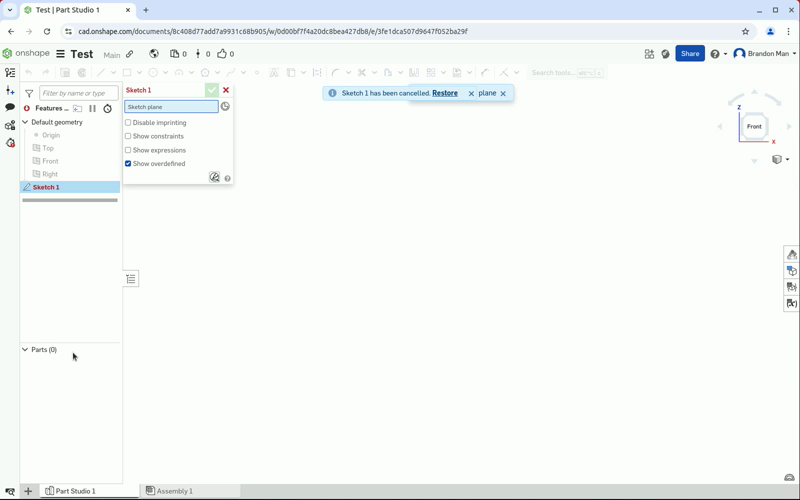
mouse_move(73, 163)
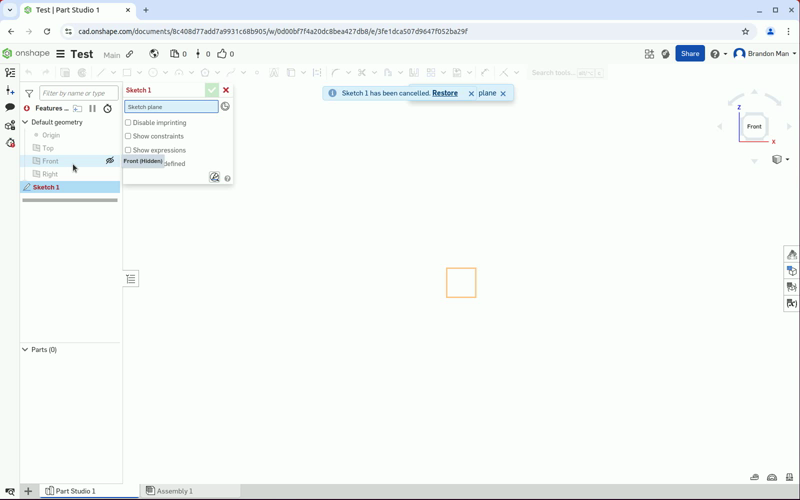
click(73, 163)
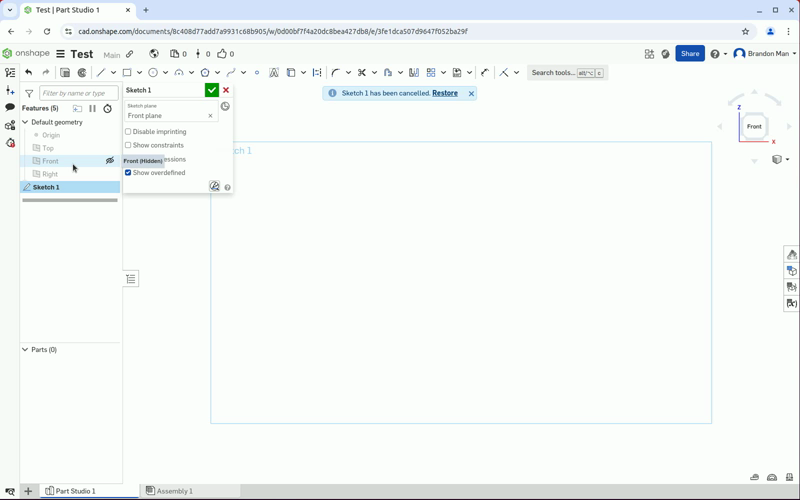
mouse_move(73, 352)
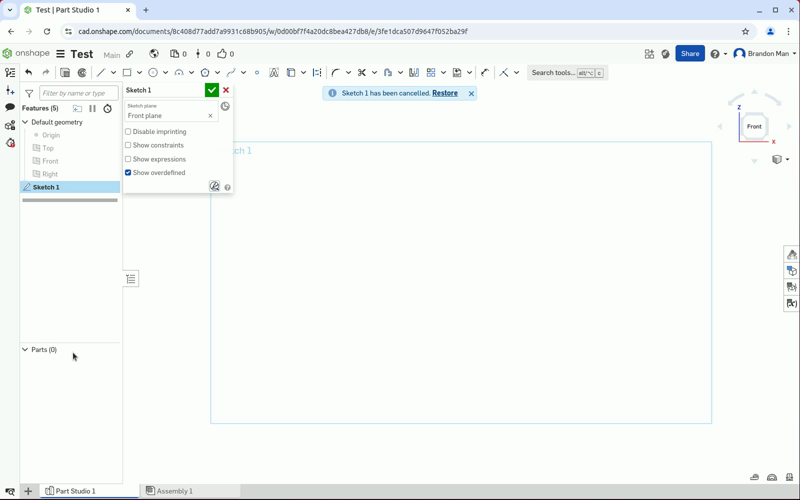
key(y)
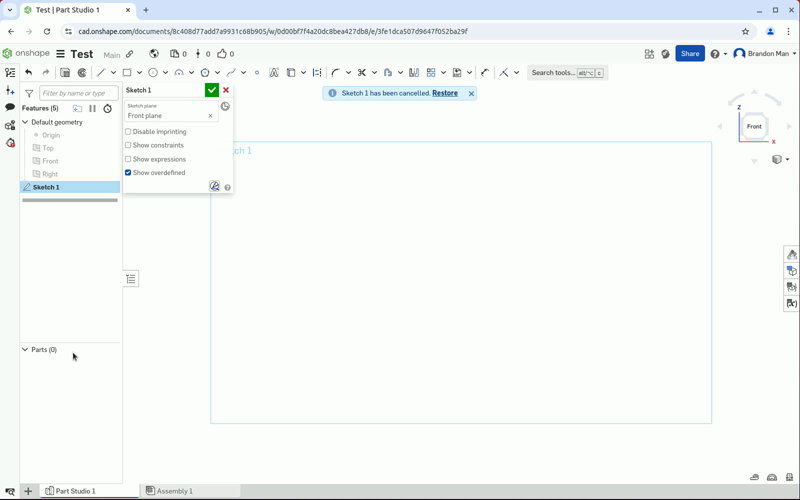
key(c)
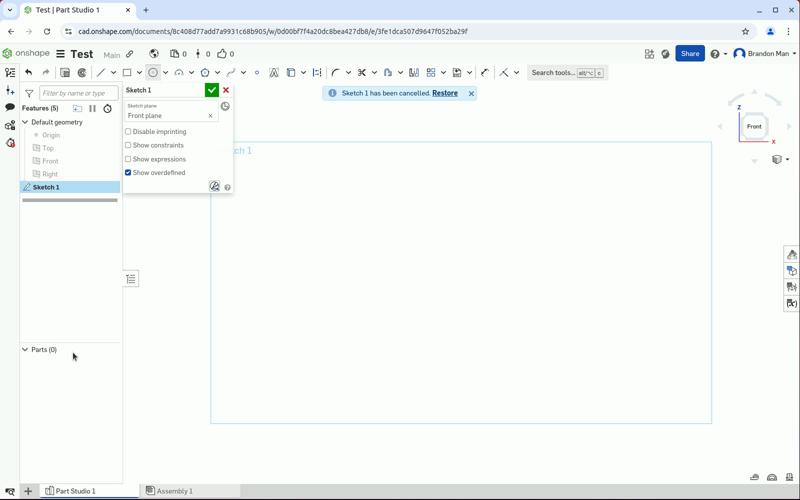
key_down(shift)
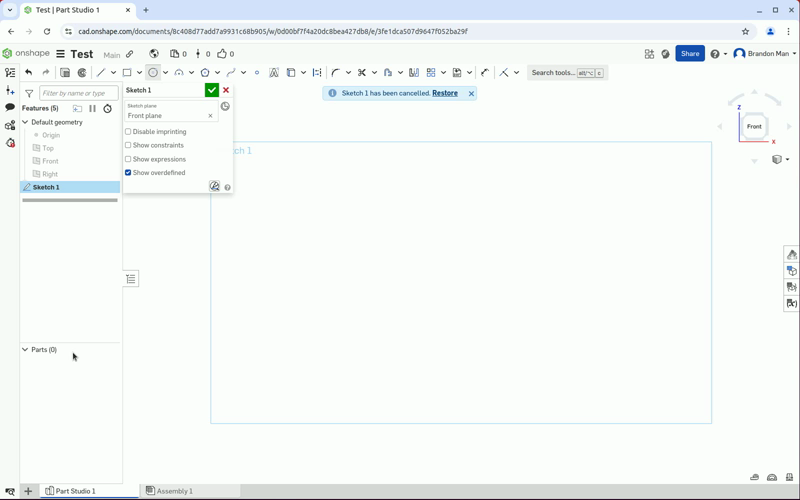
mouse_move(460, 282)
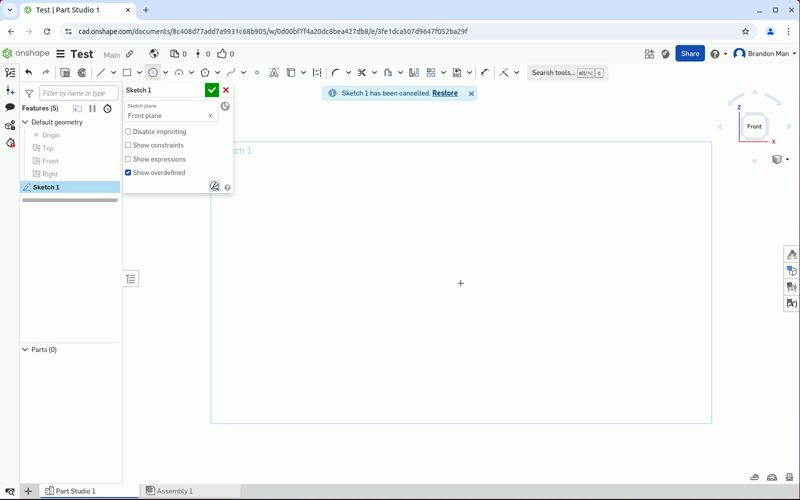
click(460, 282)
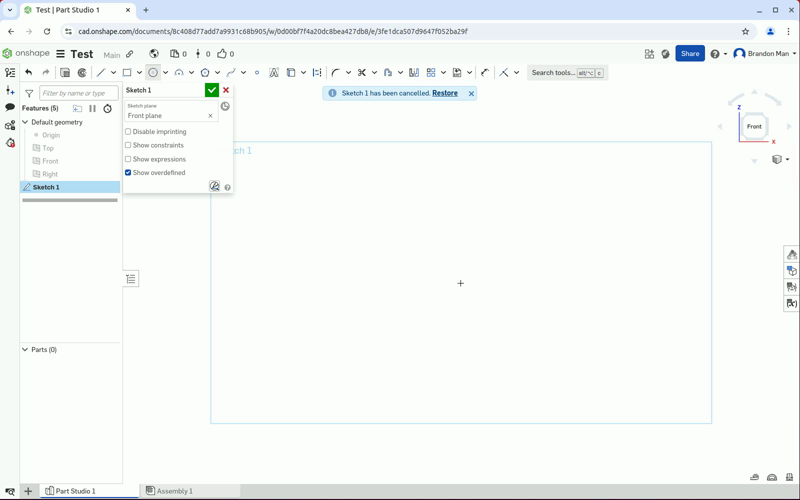
key_up(shift)
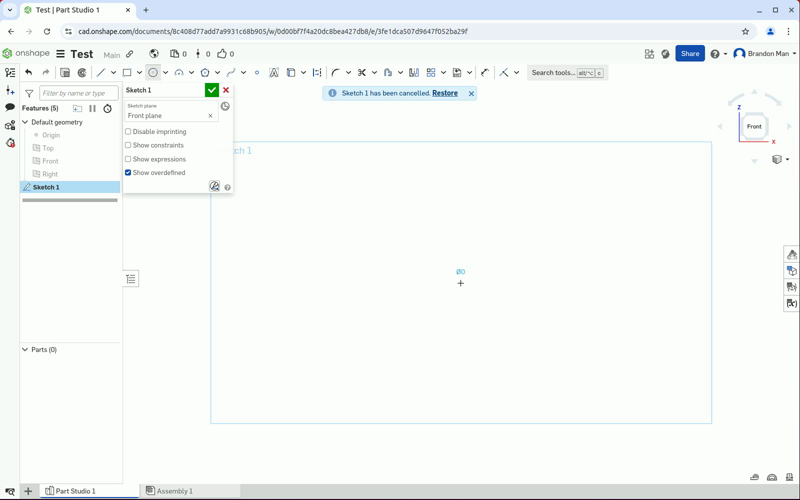
mouse_move(505, 282)
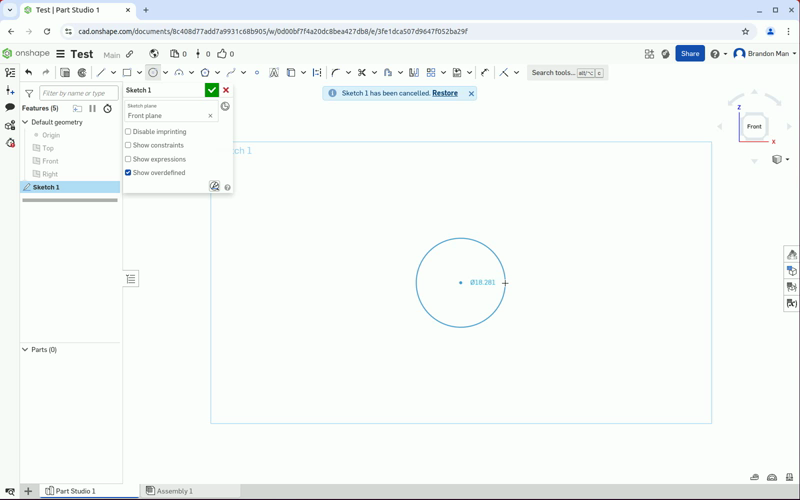
click(505, 282)
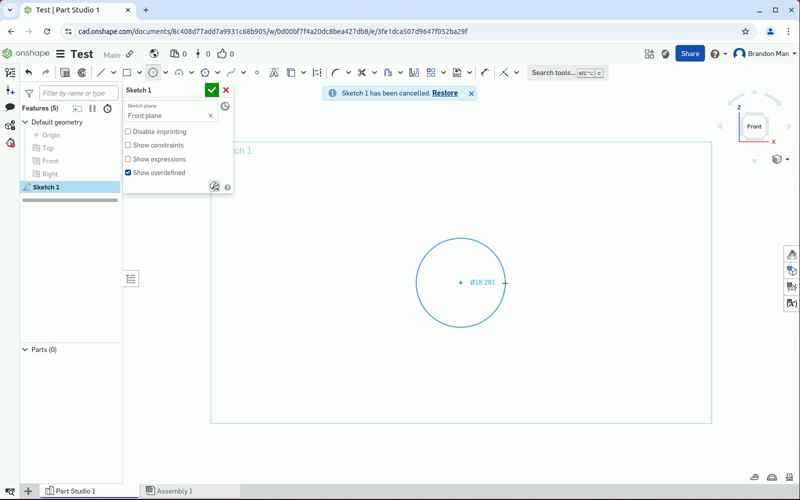
key(esc)
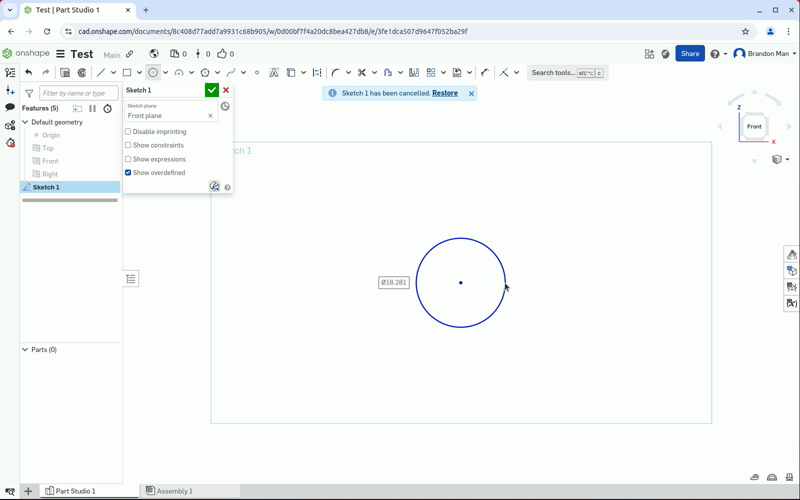
key(c)
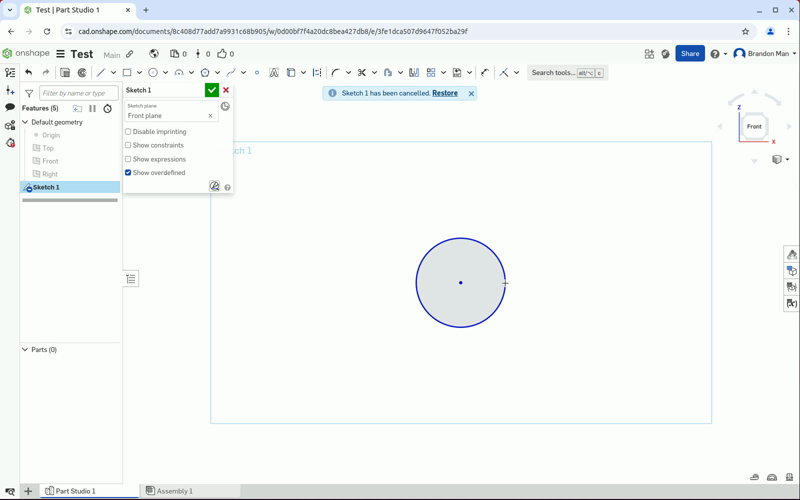
key_down(shift)
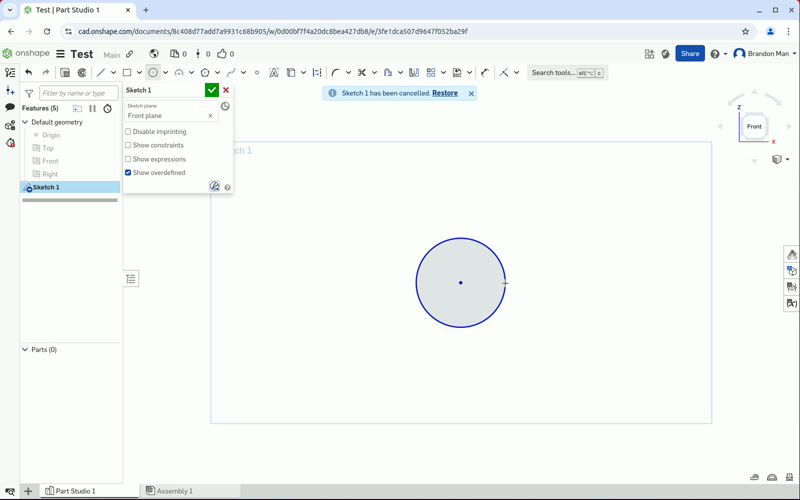
mouse_move(460, 282)
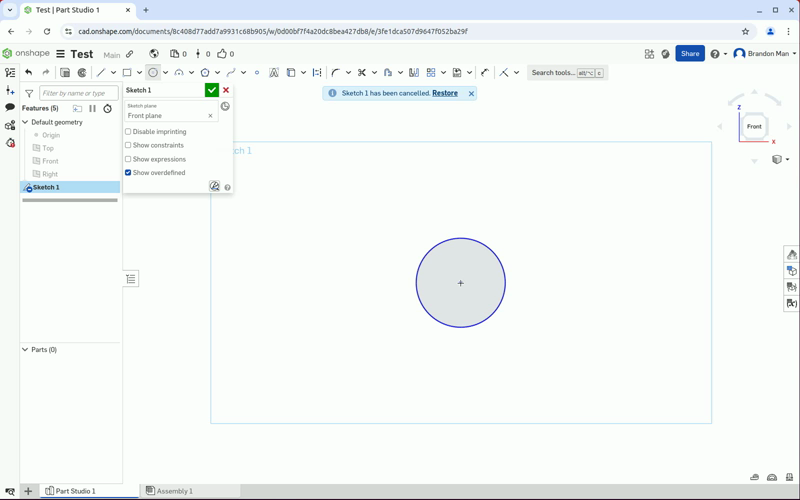
click(460, 282)
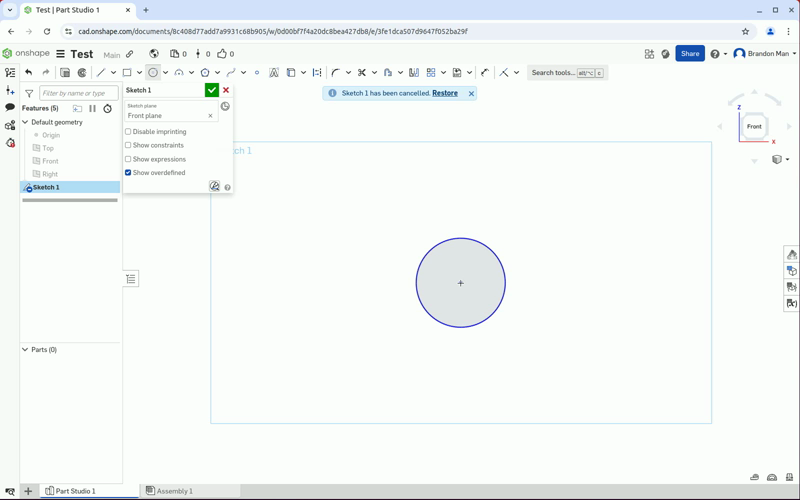
key_up(shift)
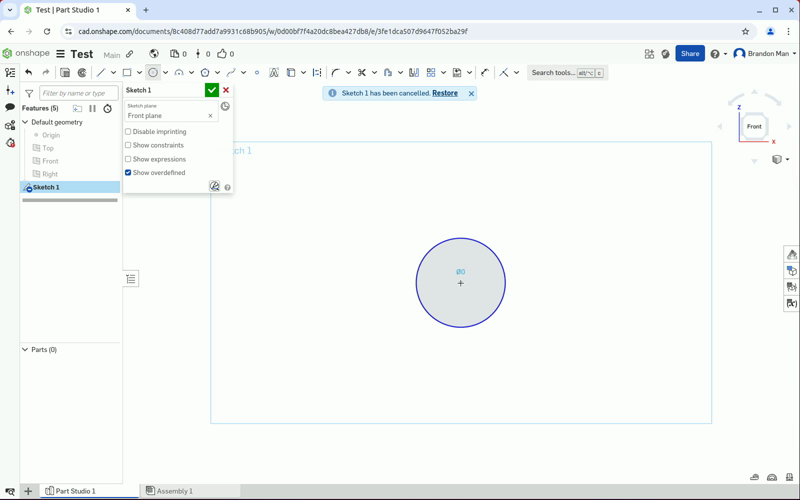
mouse_move(478, 282)
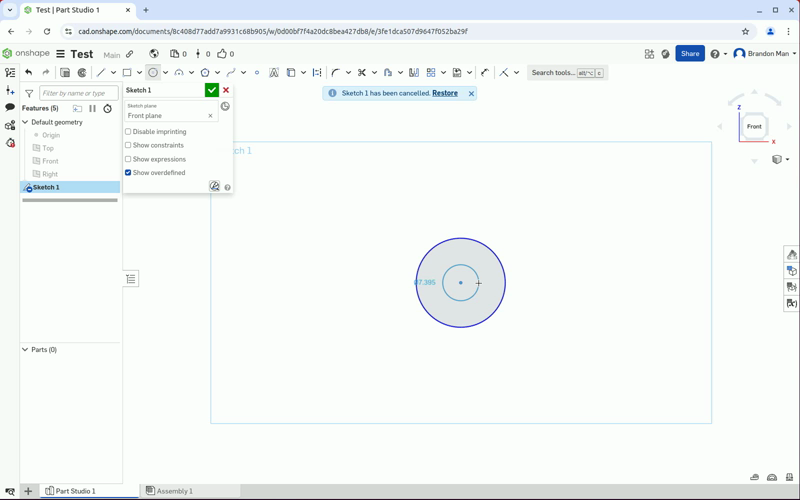
click(478, 282)
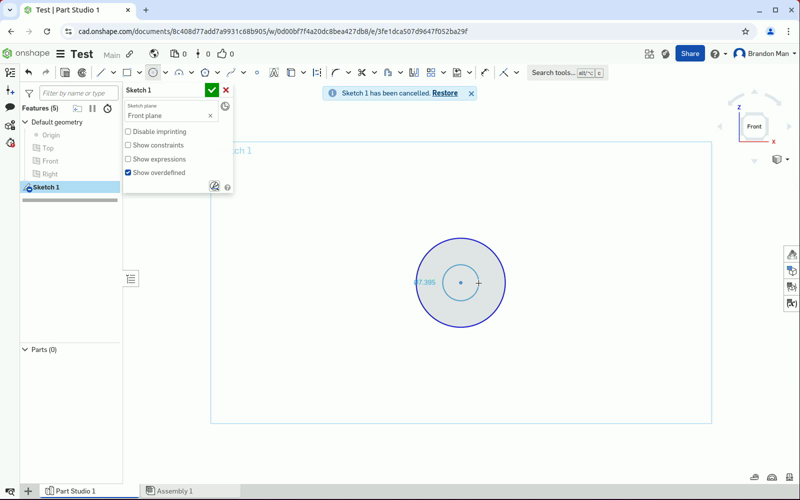
key(esc)
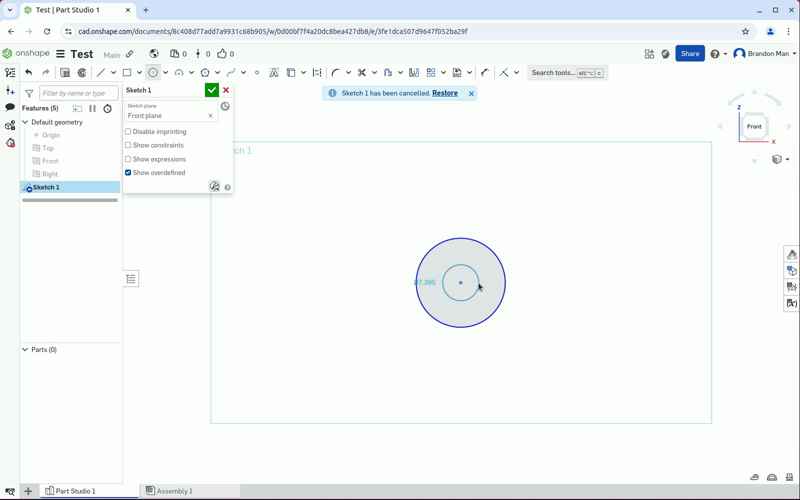
mouse_move(497, 274)
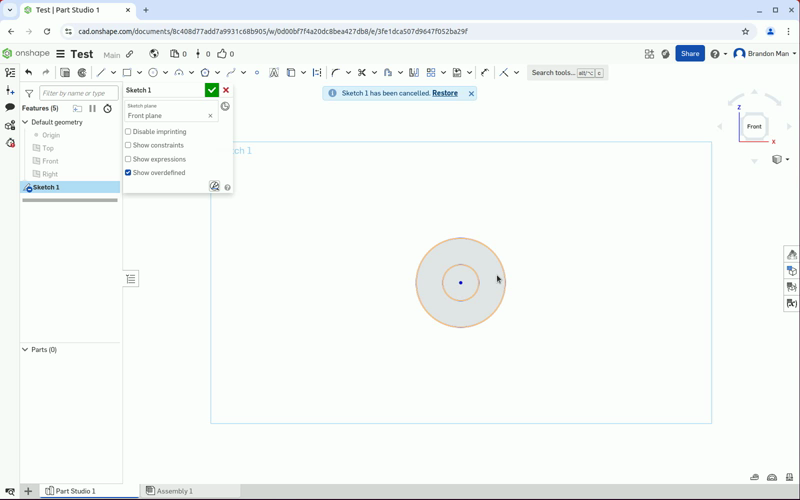
click(497, 274)
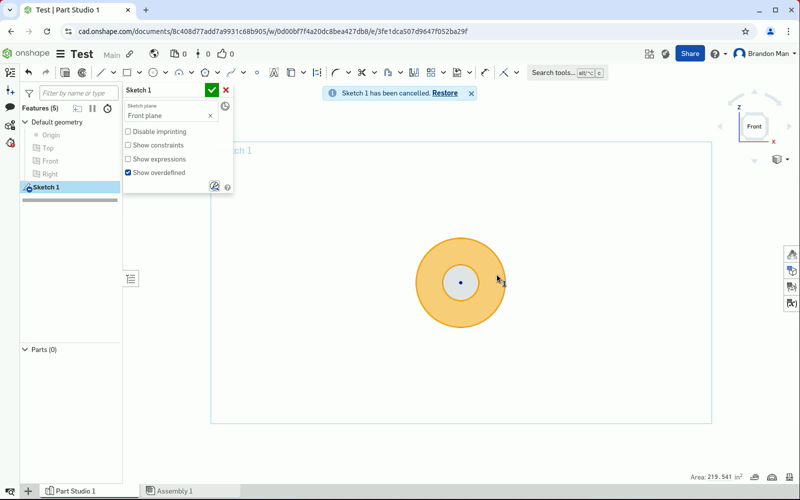
mouse_move(73, 352)
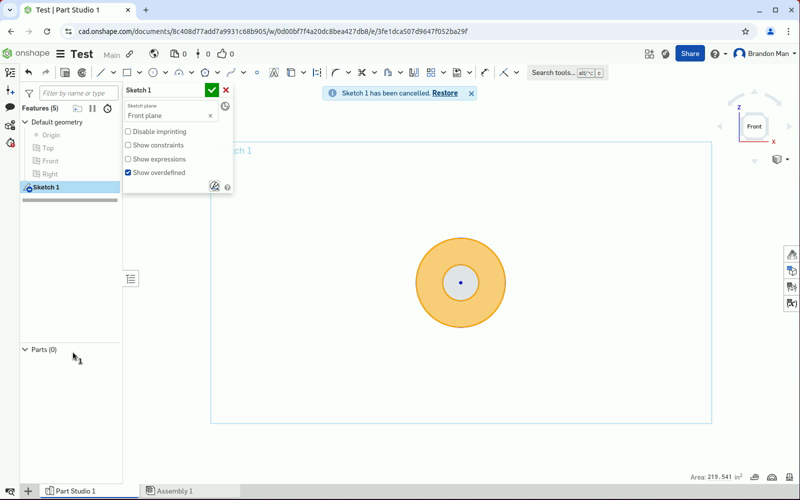
key(shift+y)
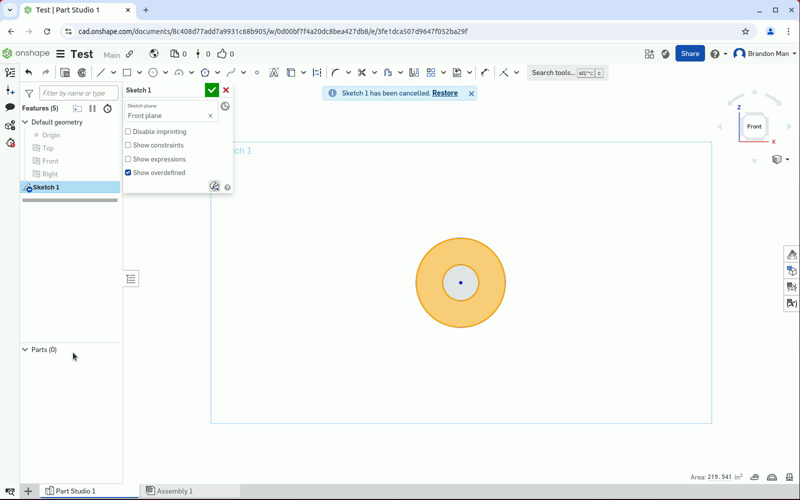
key(shift+e)
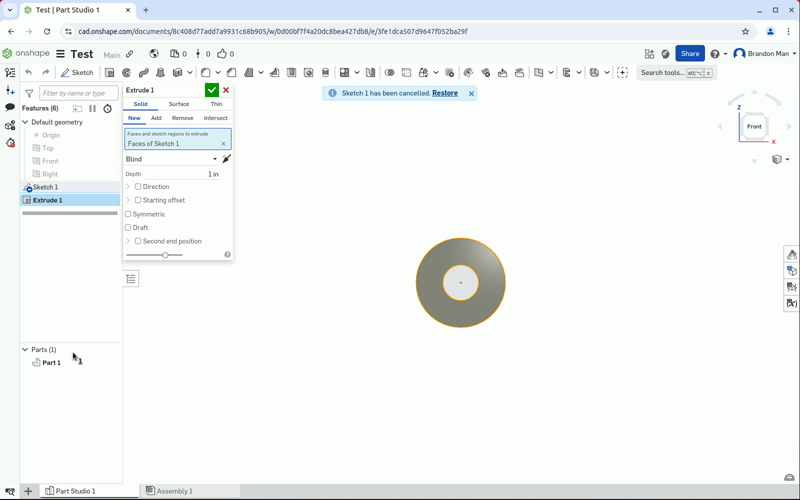
mouse_move(143, 106)
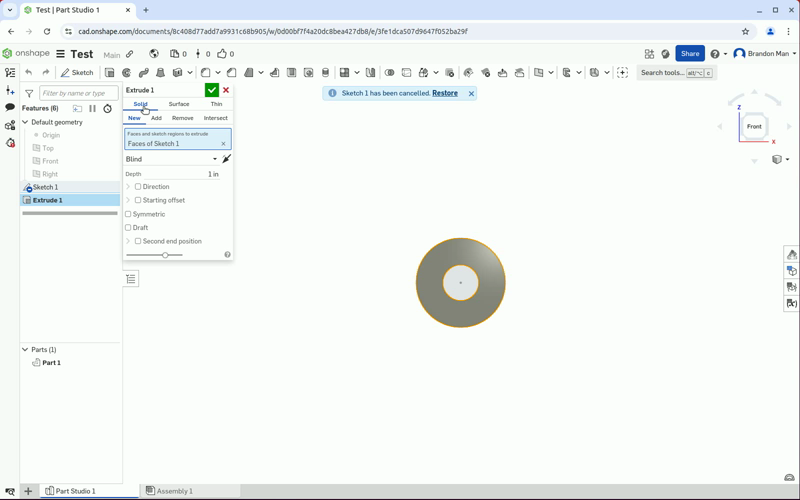
click(143, 106)
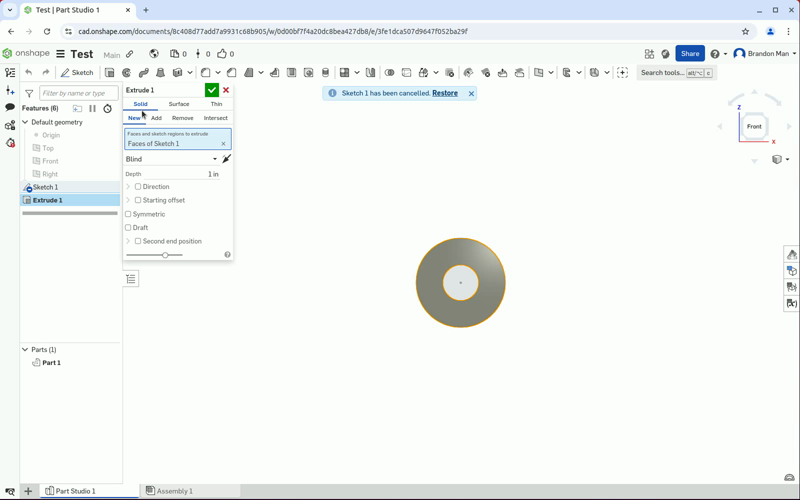
mouse_move(137, 120)
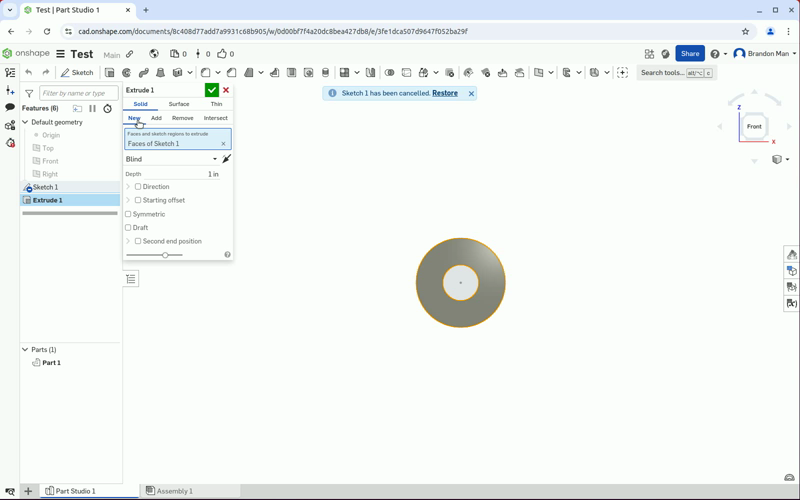
click(137, 120)
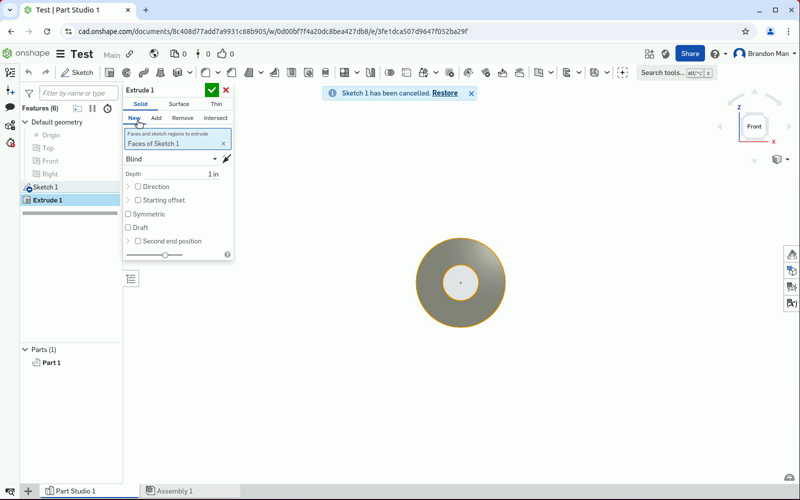
key(tab, 4)
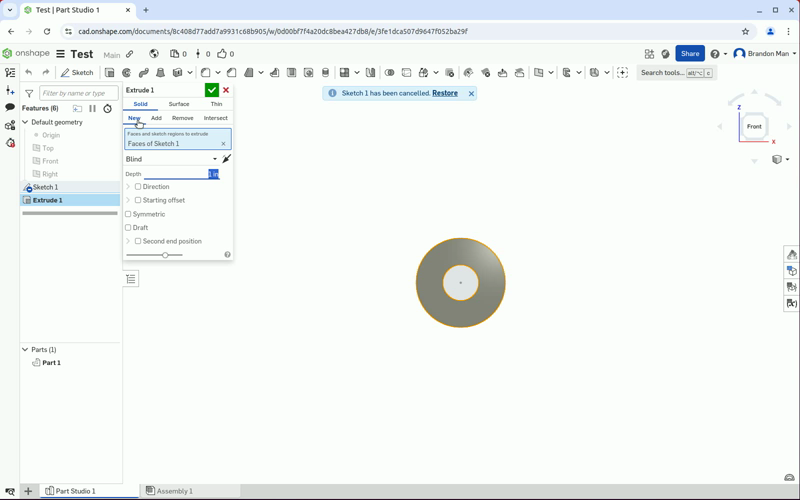
text(3.611)
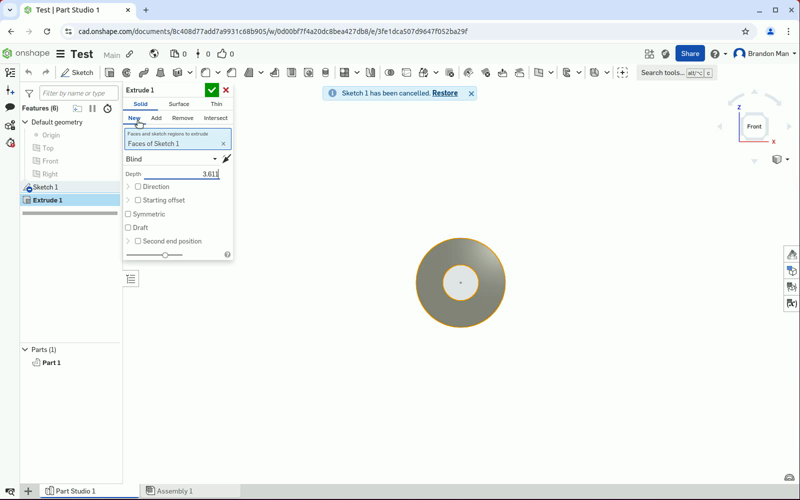
key(enter)
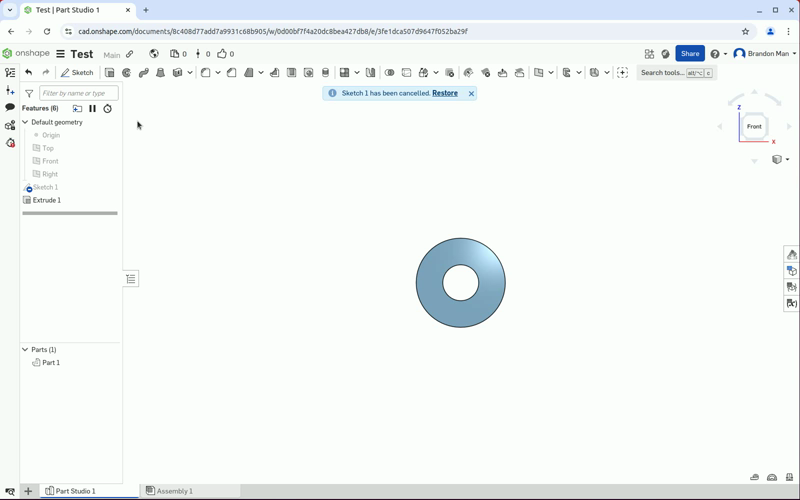
key(shift+h)
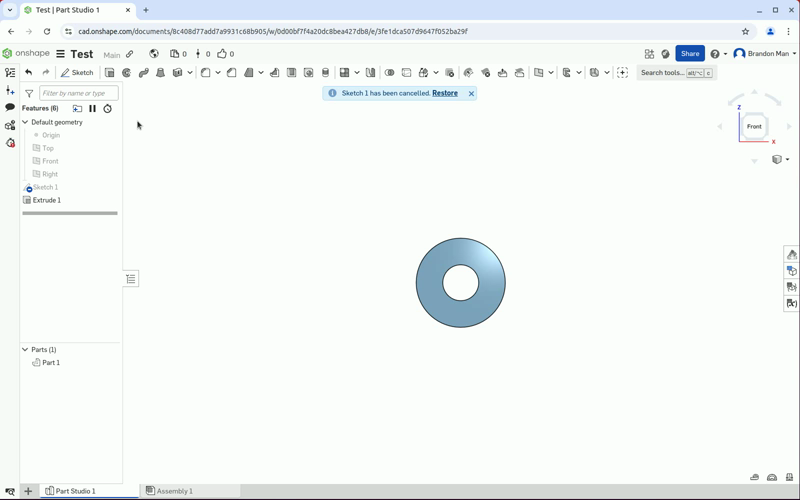
key(shift+h)
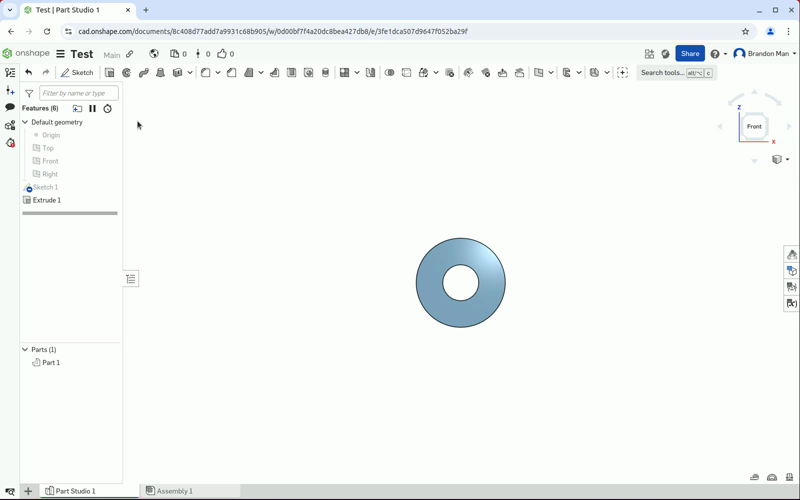
mouse_move(73, 189)
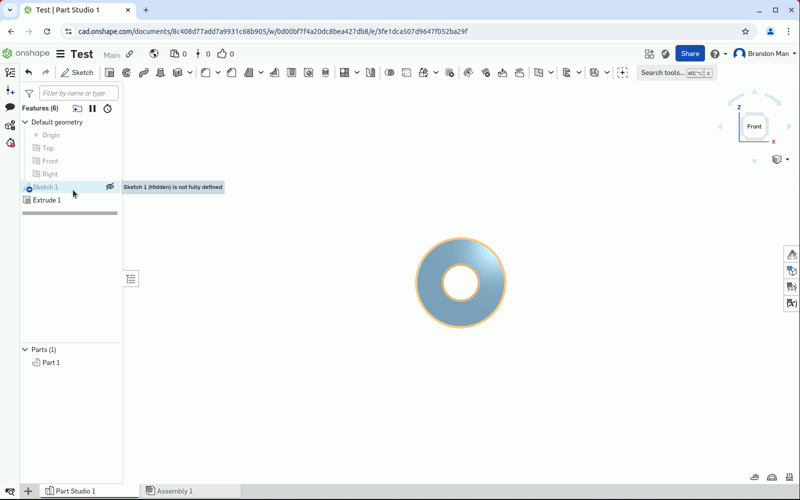
click(73, 189)
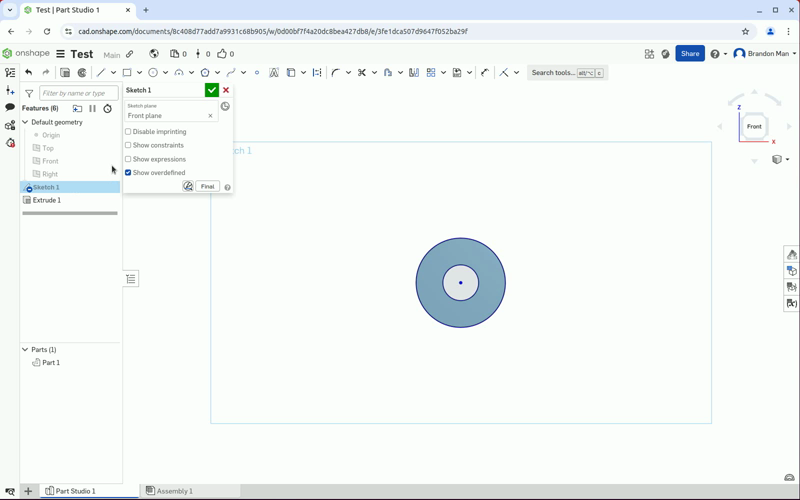
mouse_move(229, 92)
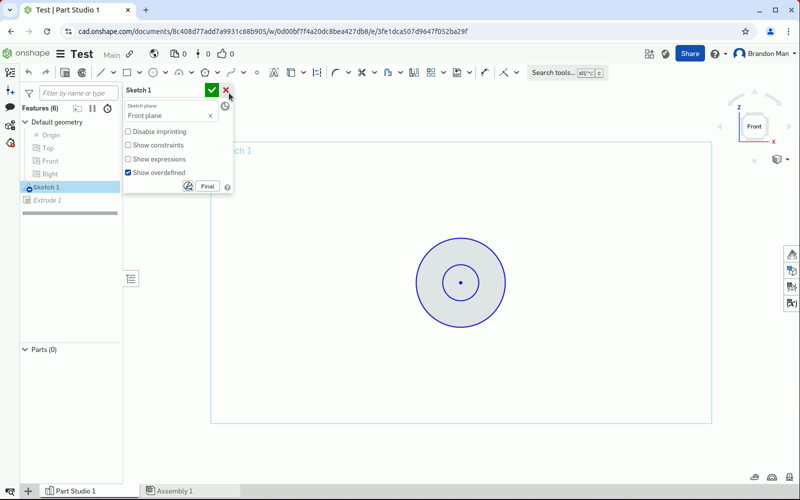
click(229, 92)
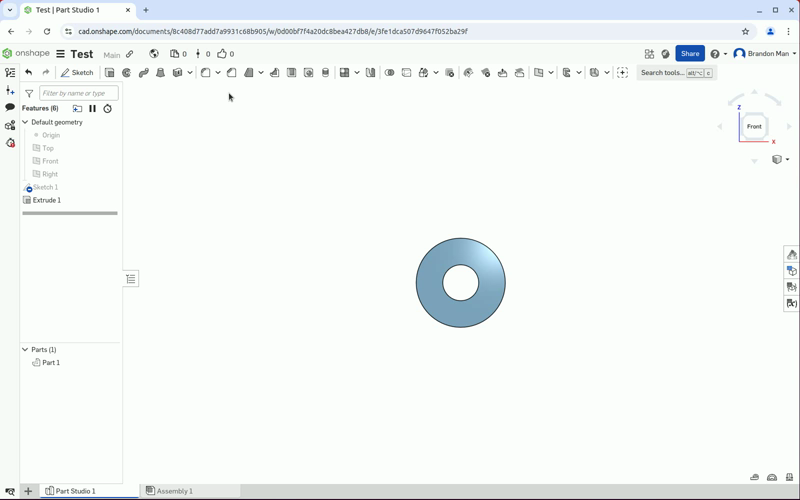
mouse_move(541, 75)
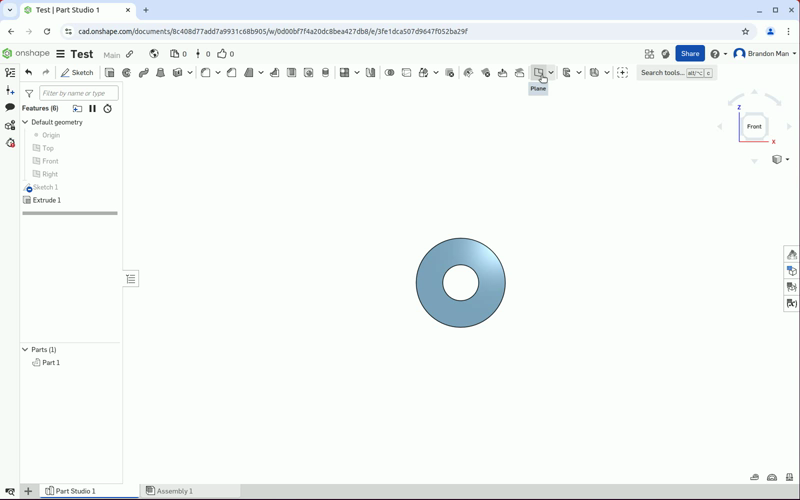
click(541, 75)
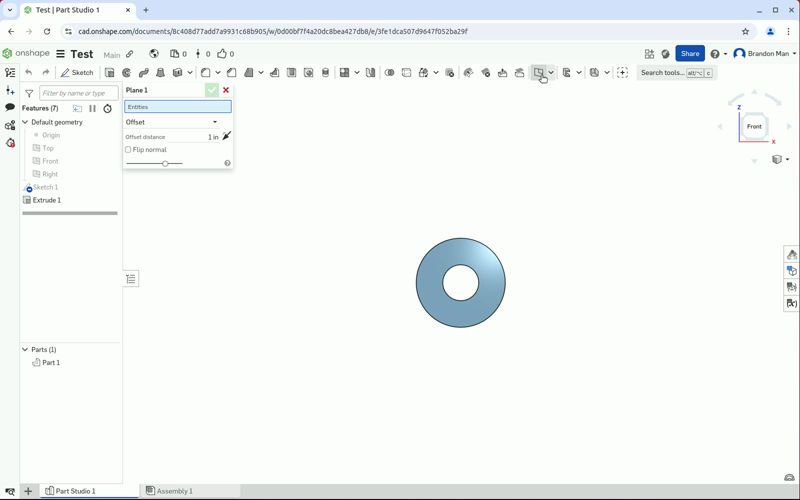
mouse_move(73, 163)
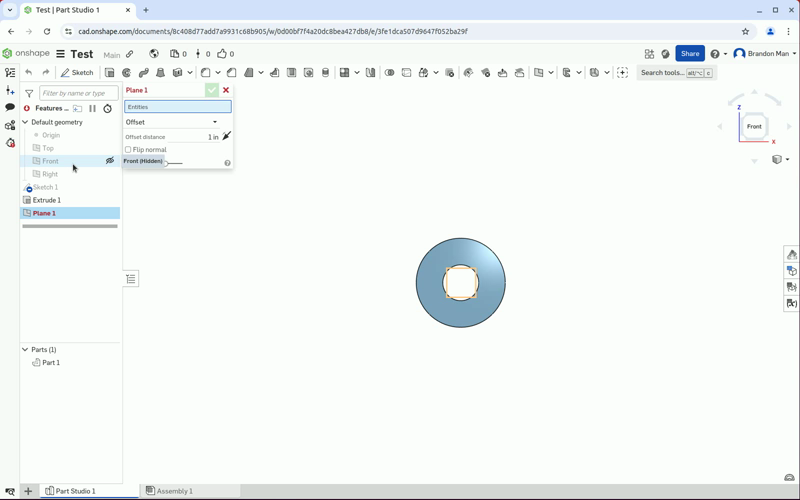
click(73, 163)
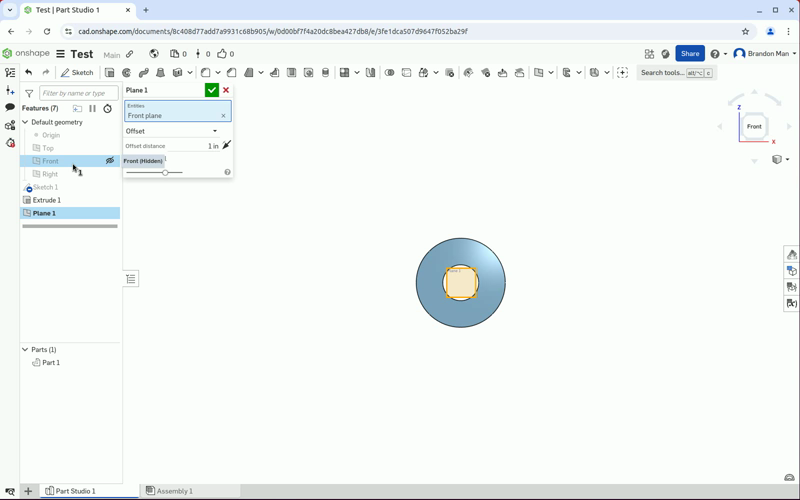
key(tab, 2)
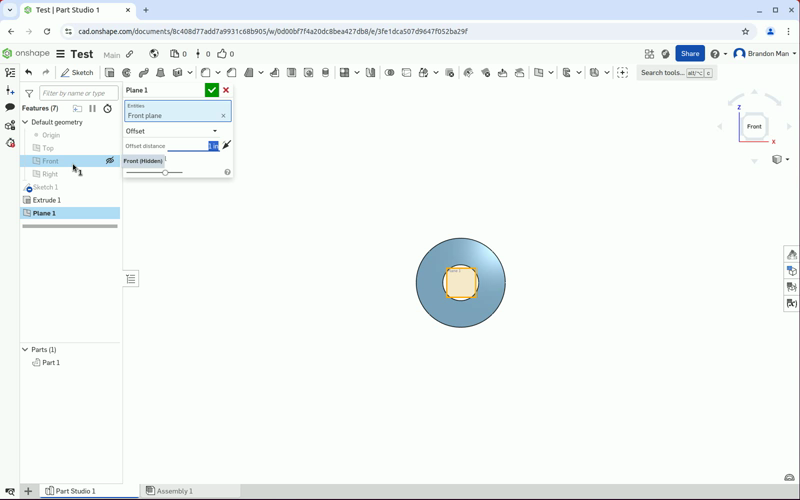
text(3.605)
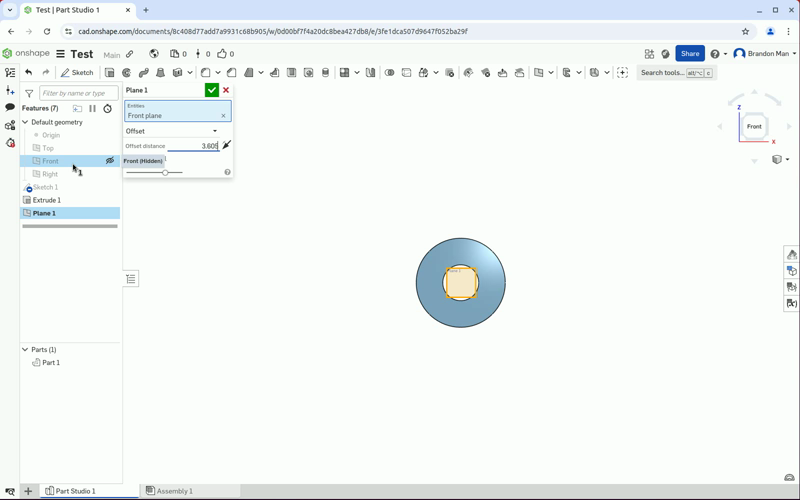
key(enter, 2)
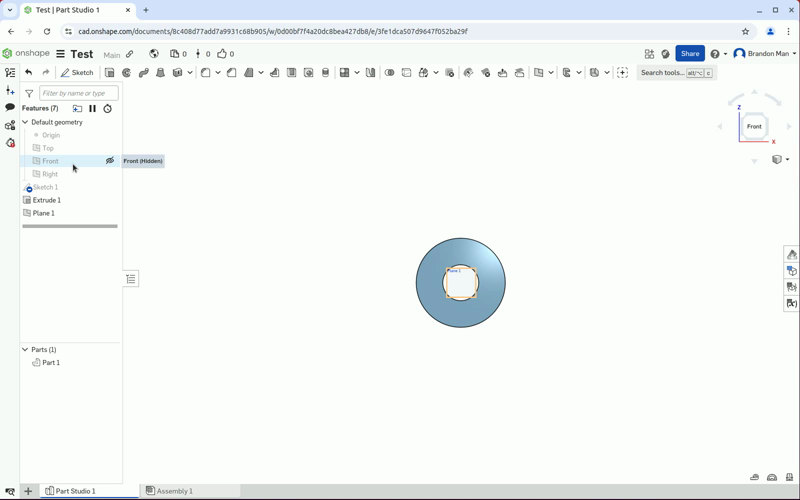
key(shift+s)
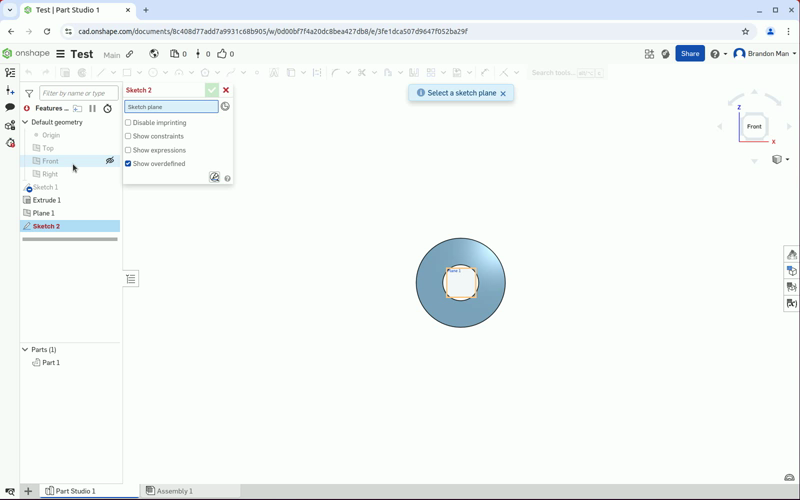
mouse_move(73, 215)
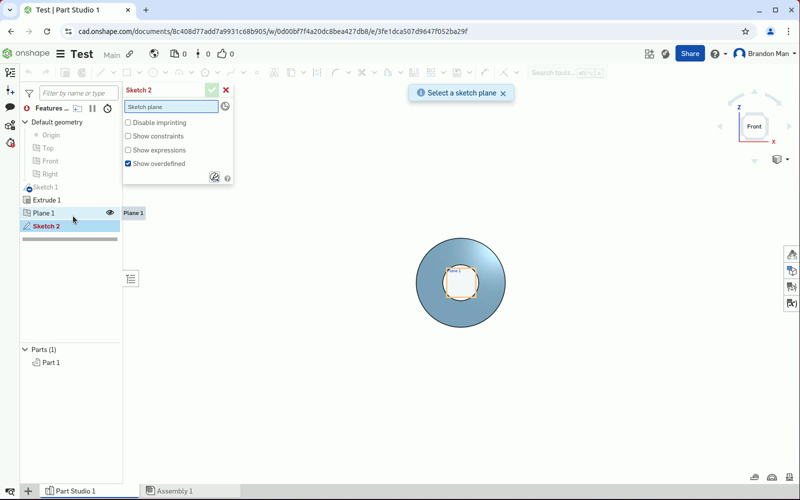
click(73, 215)
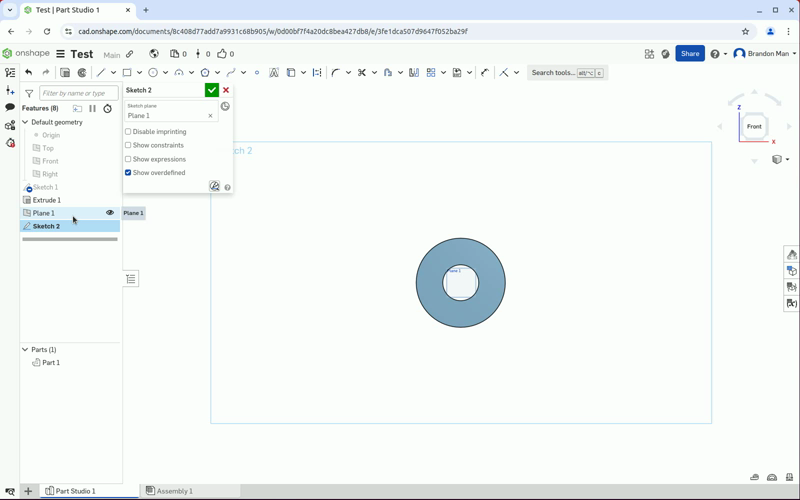
mouse_move(73, 352)
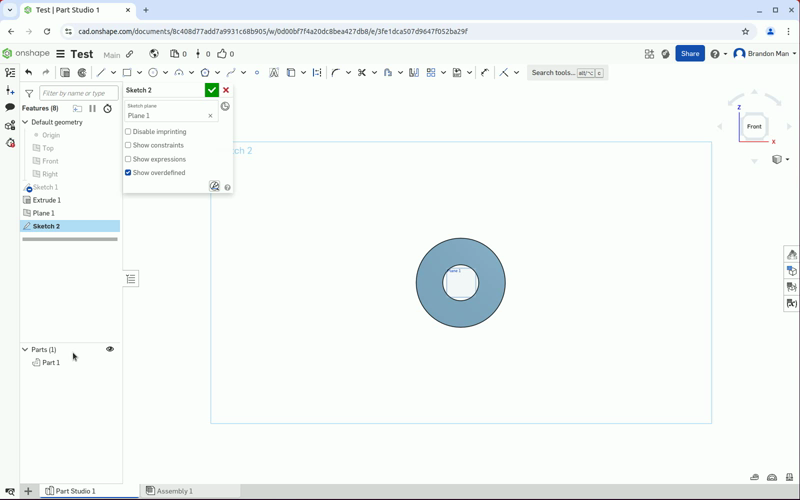
key(y)
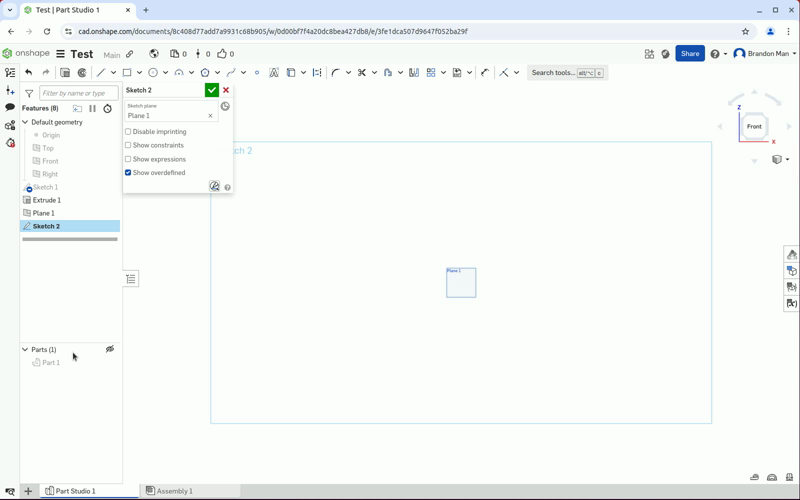
key(c)
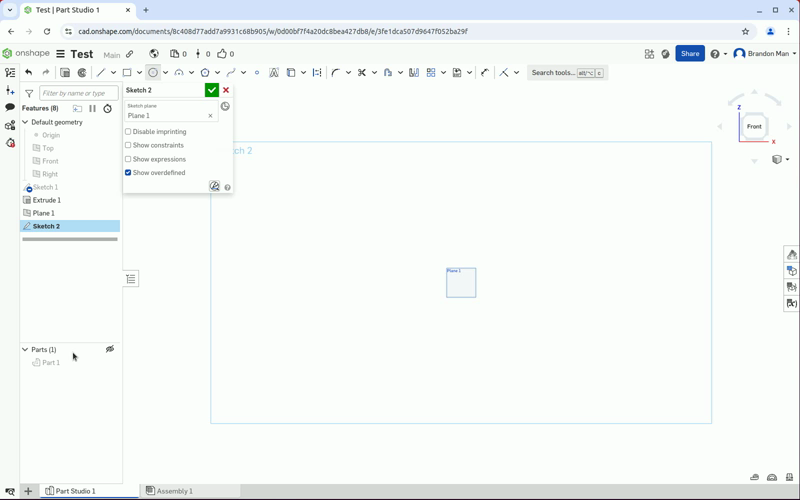
key_down(shift)
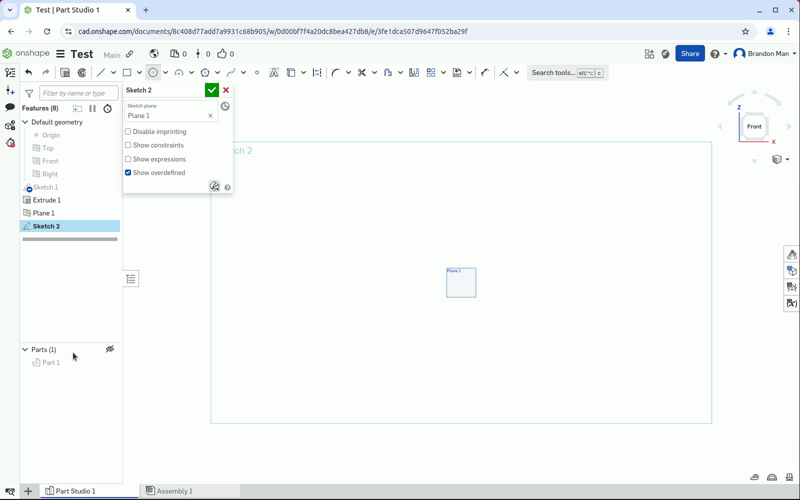
mouse_move(460, 282)
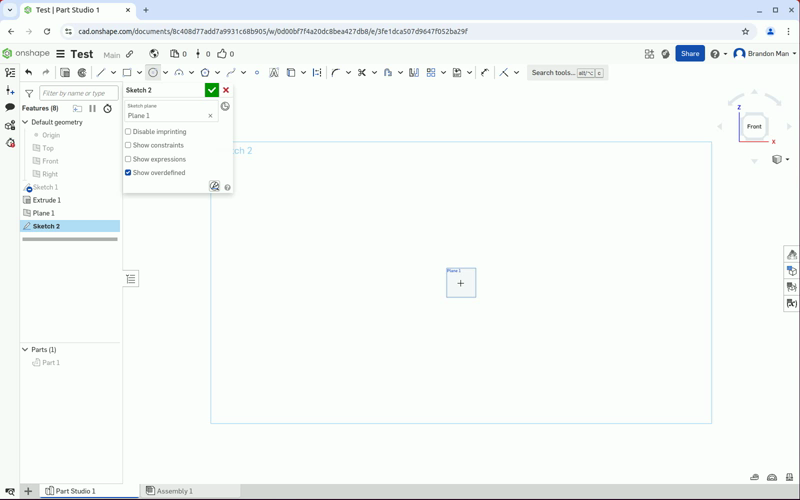
click(460, 282)
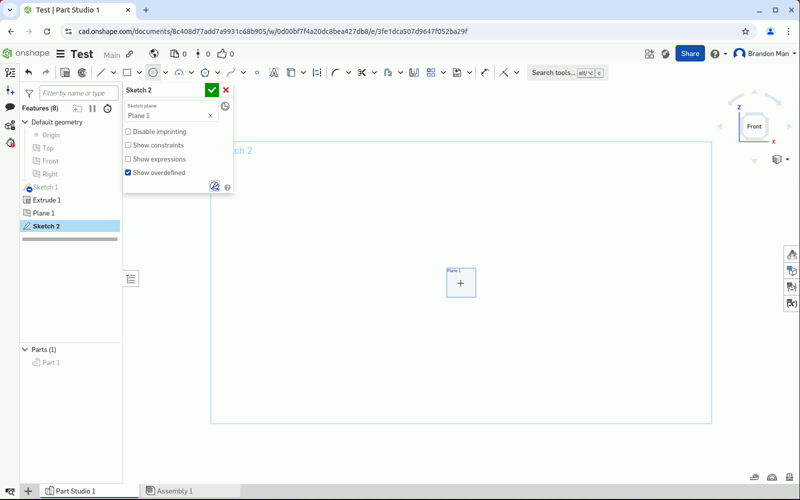
key_up(shift)
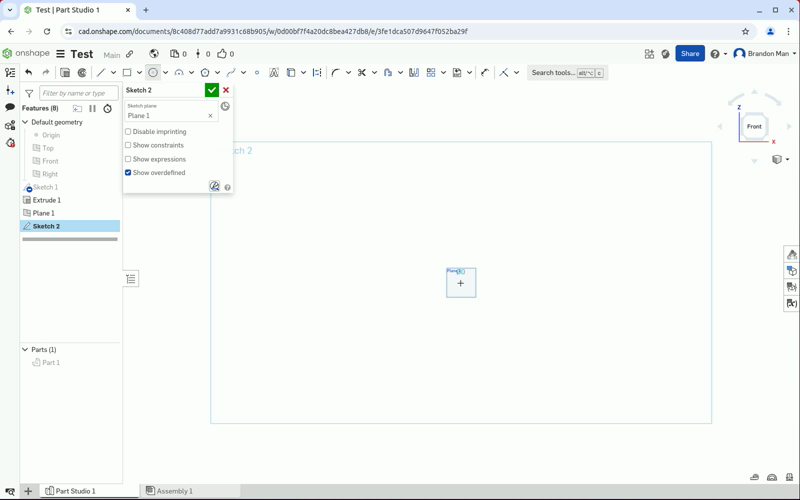
mouse_move(492, 282)
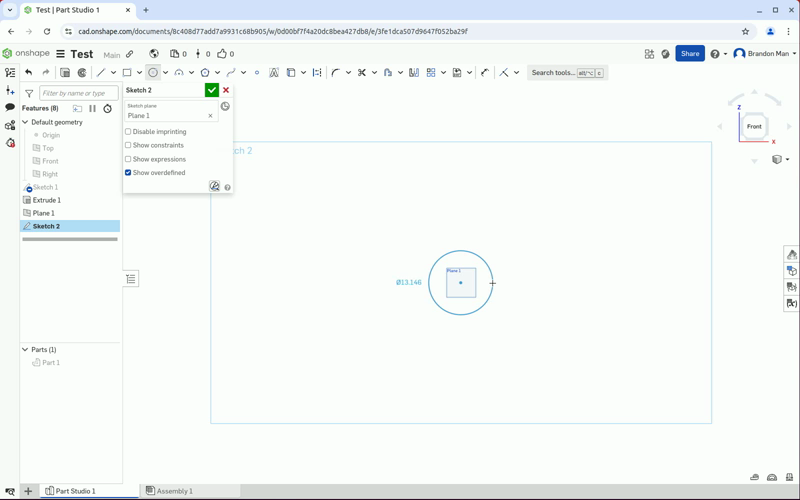
click(492, 282)
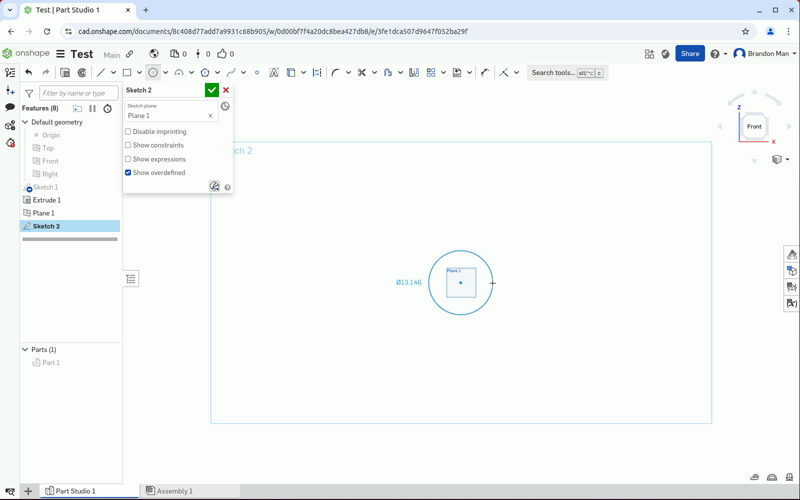
key(esc)
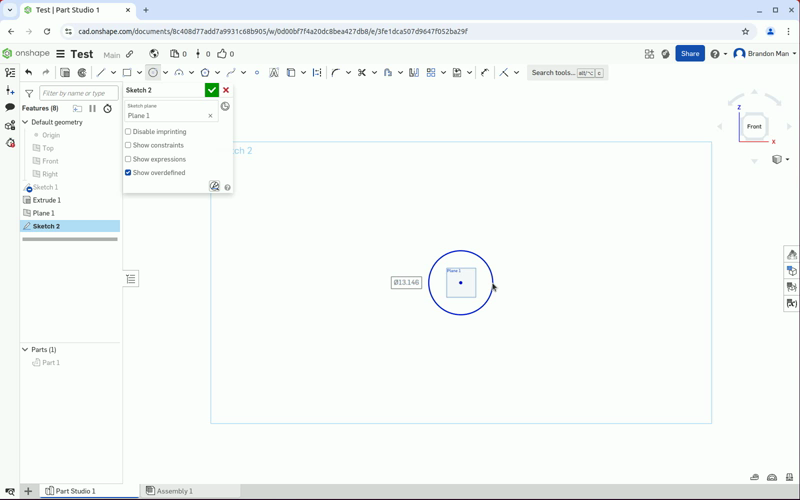
key(c)
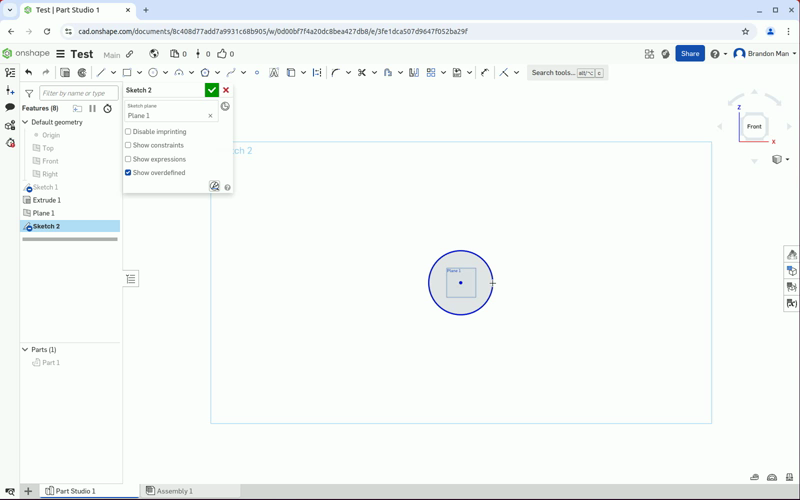
key_down(shift)
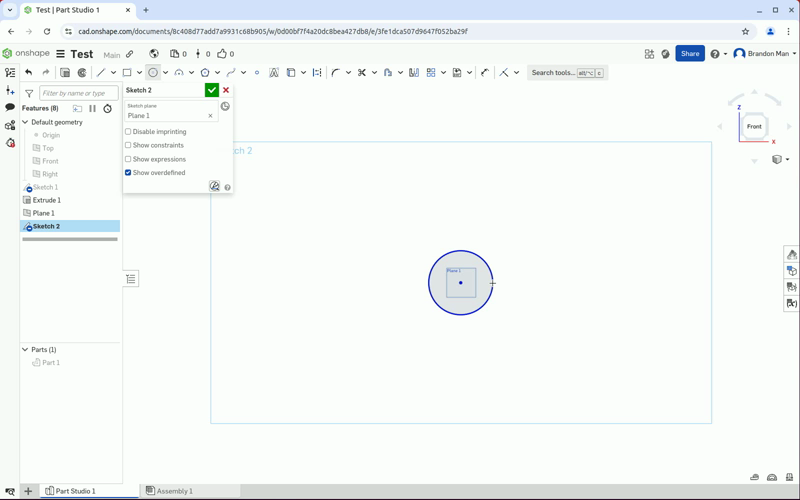
mouse_move(460, 282)
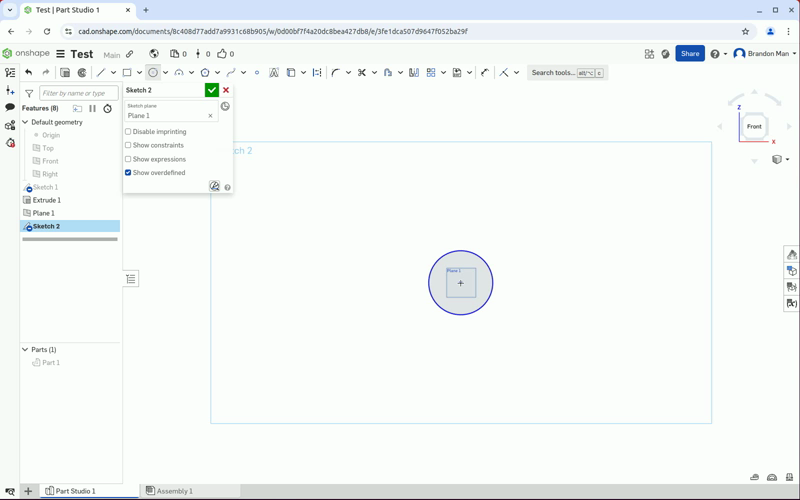
click(460, 282)
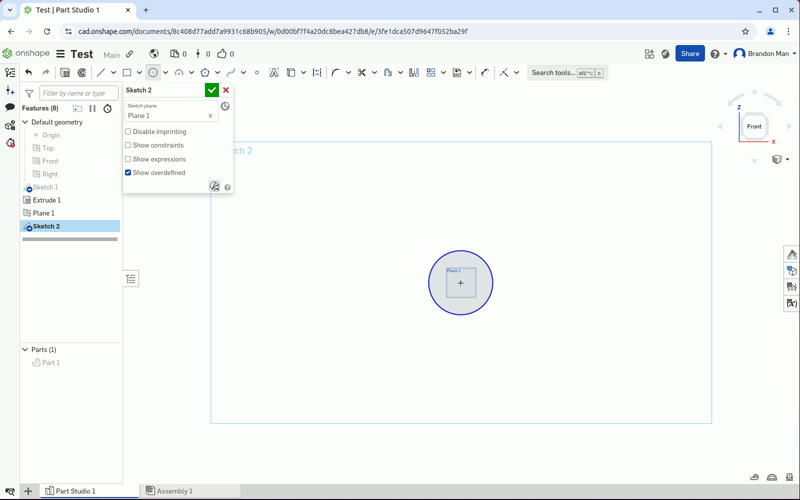
key_up(shift)
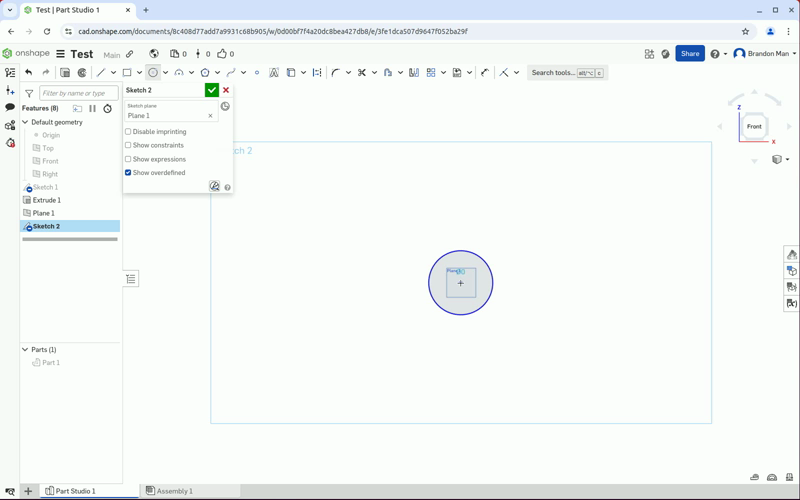
mouse_move(478, 282)
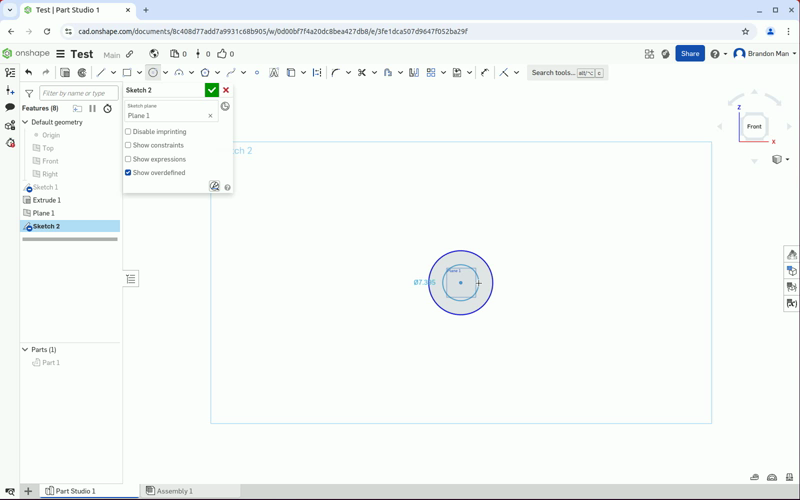
click(478, 282)
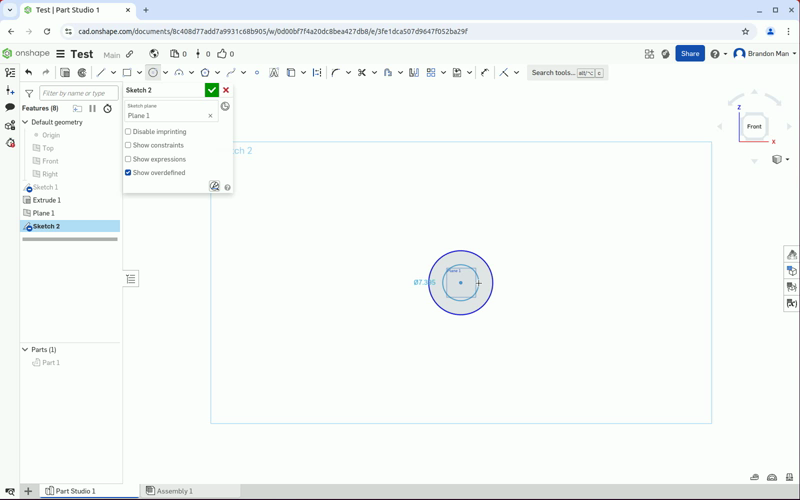
key(esc)
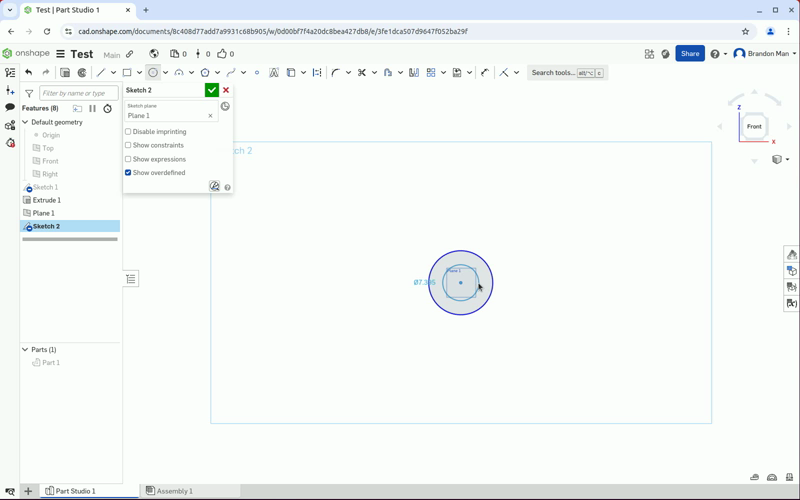
mouse_move(468, 303)
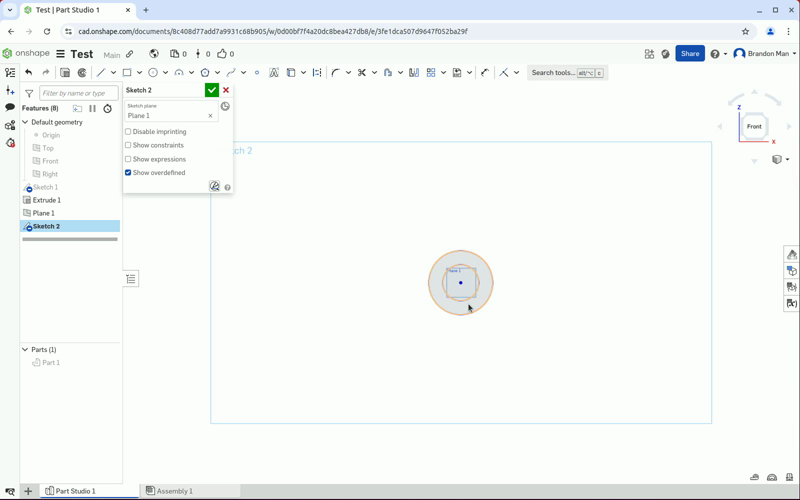
click(468, 303)
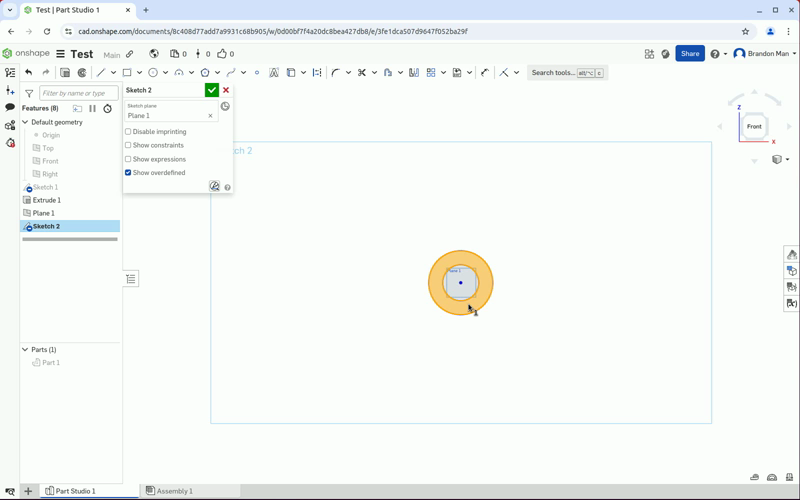
mouse_move(73, 352)
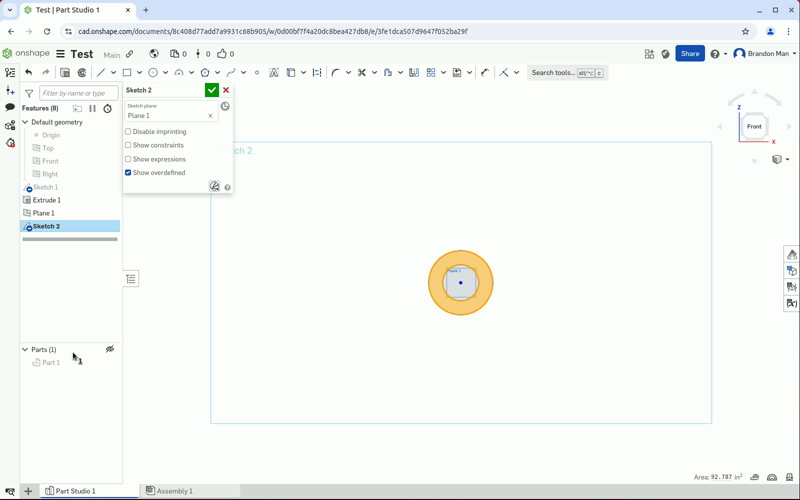
key(shift+y)
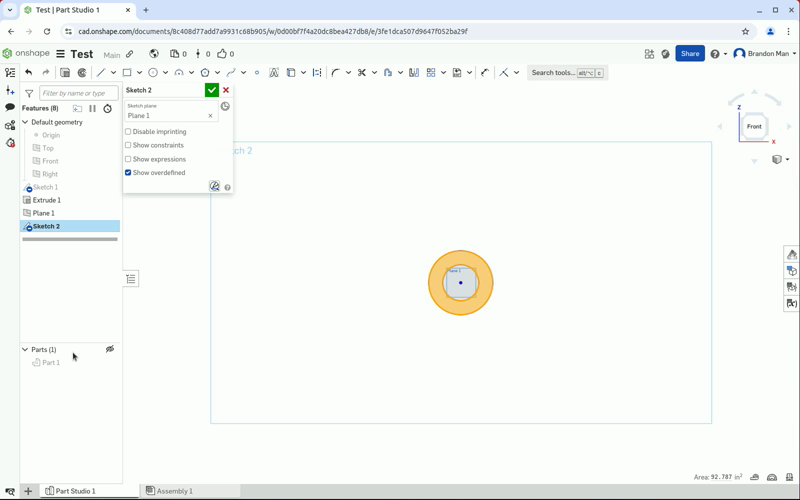
key(shift+e)
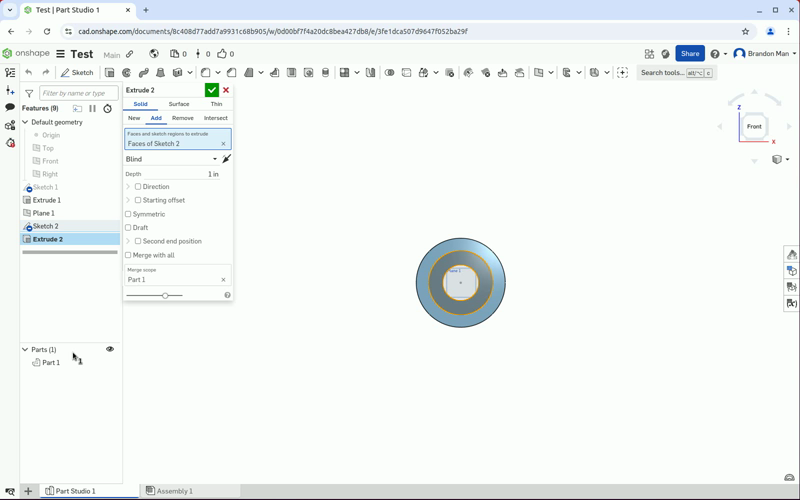
mouse_move(143, 106)
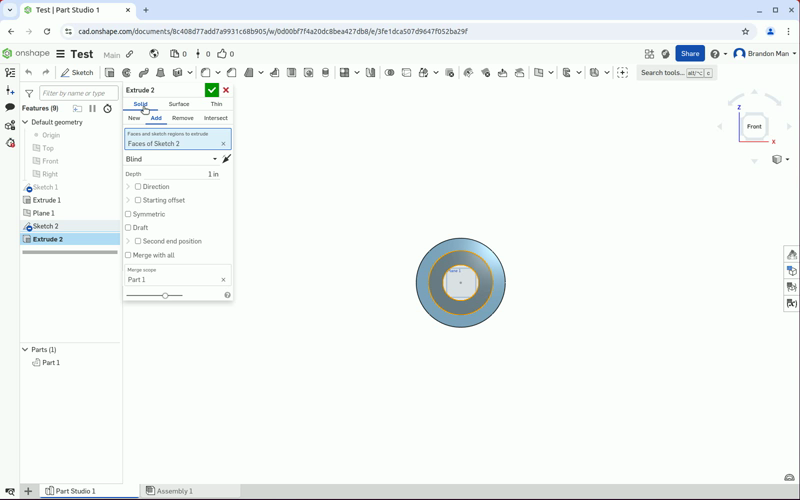
click(143, 106)
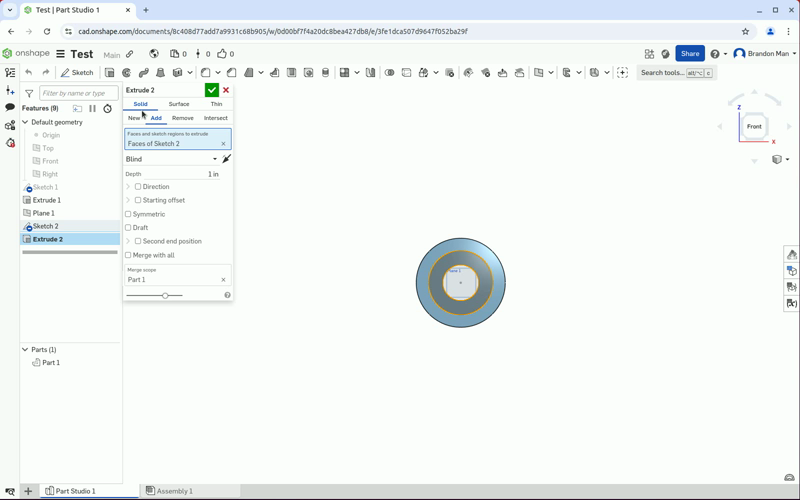
mouse_move(137, 120)
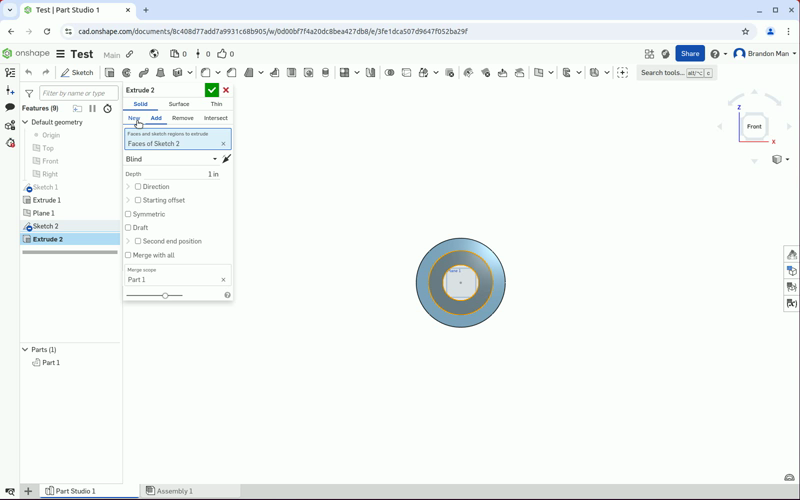
click(137, 120)
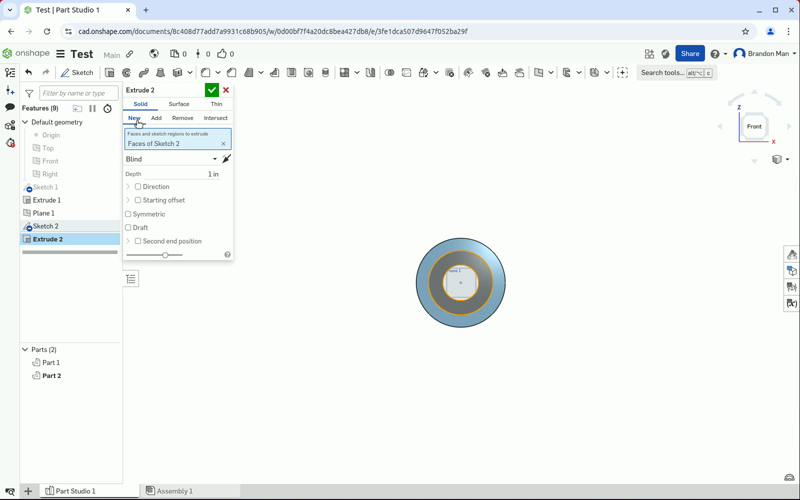
key(tab, 4)
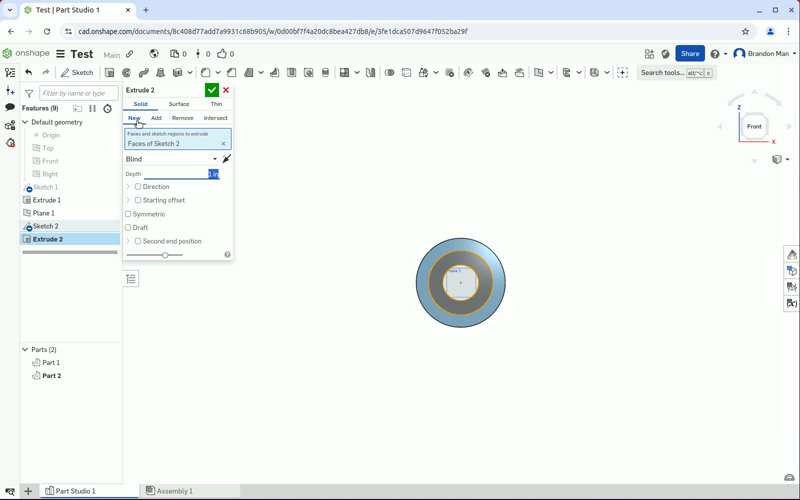
text(1.204)
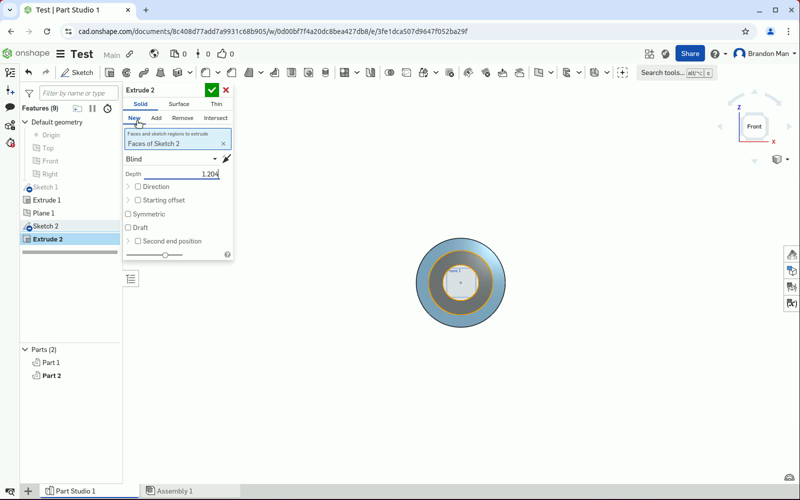
key(enter)
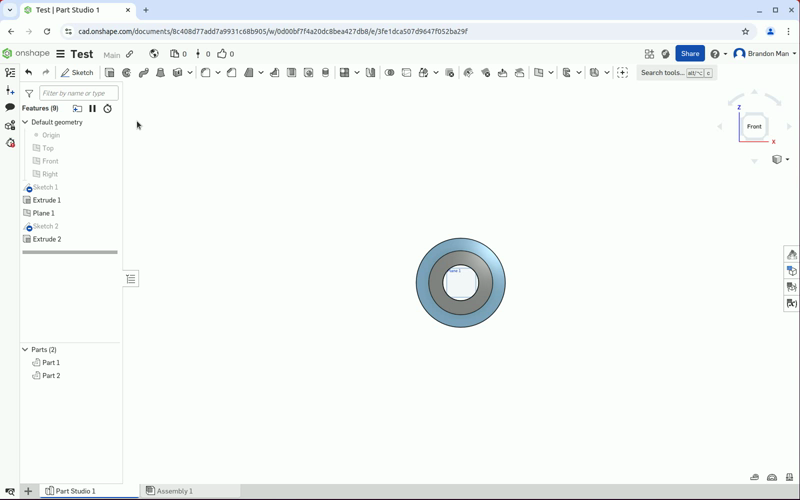
key(shift+h)
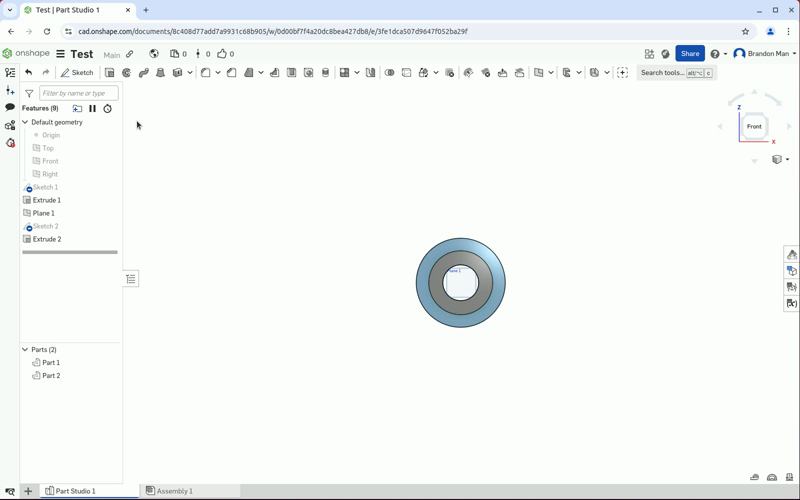
key(shift+h)
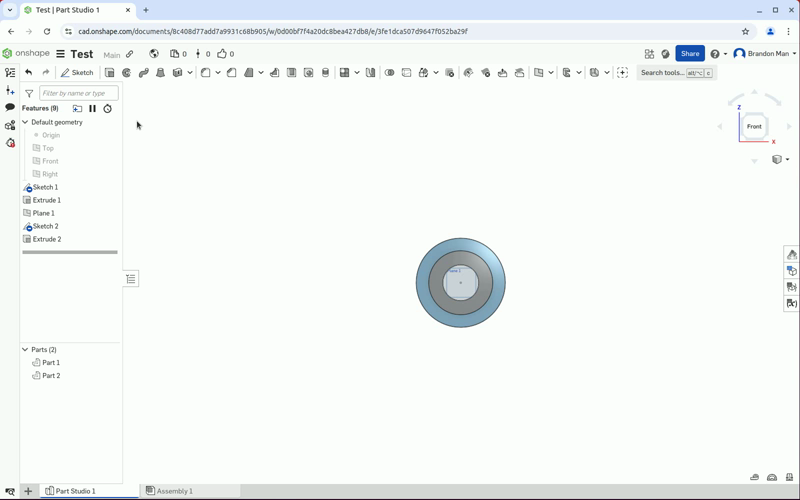
key(shift+7)
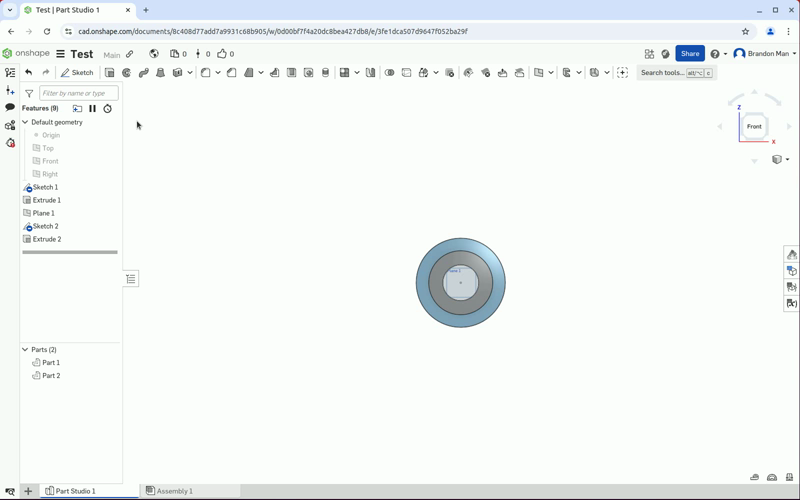
key(left, 2)
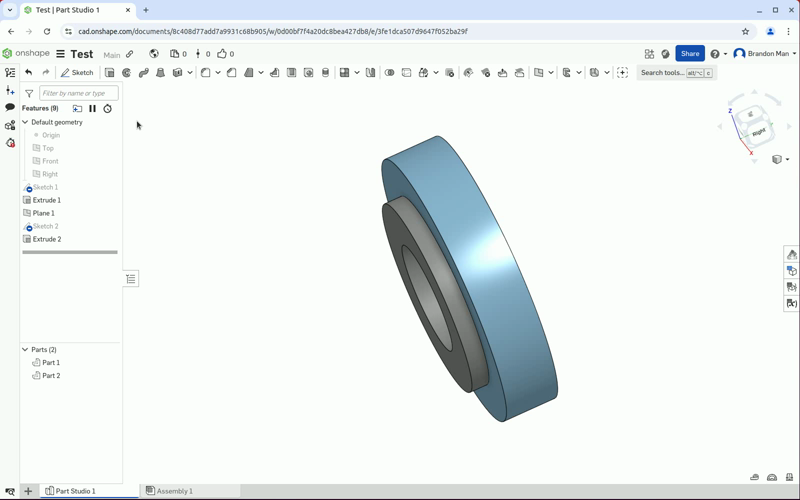
key(down, 2)
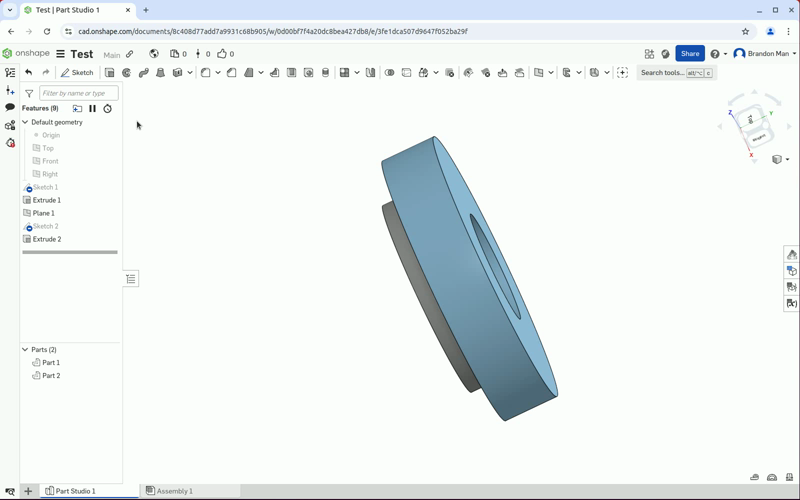
key(up, 2)
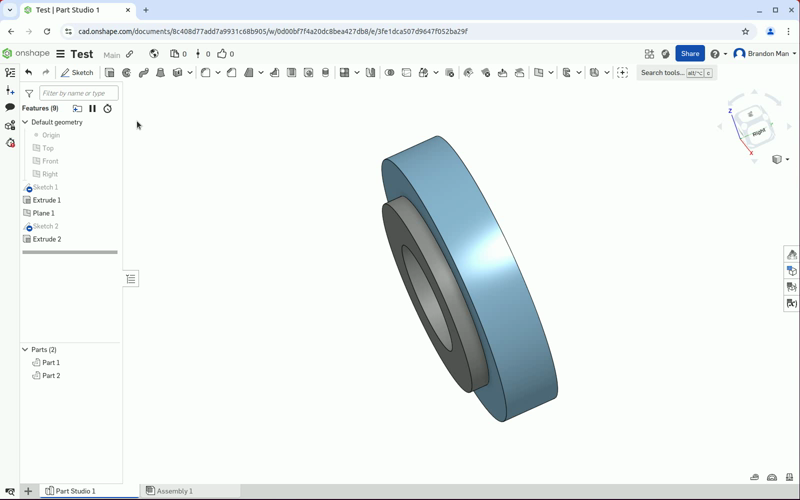
key(right, 2)
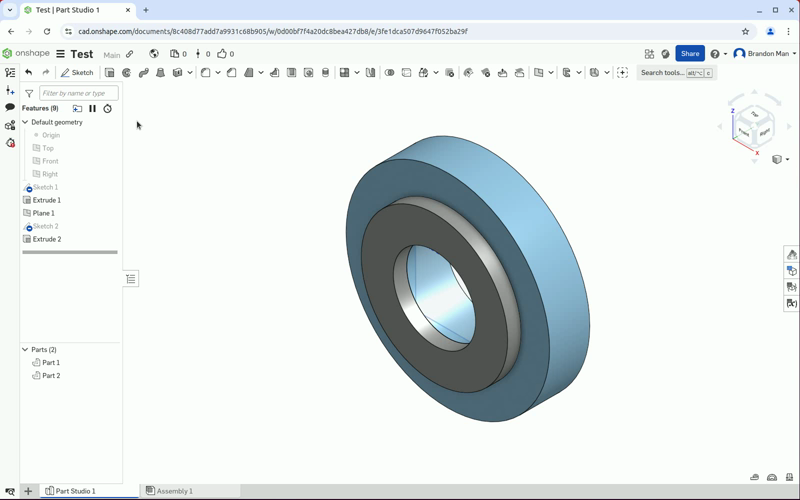
mouse_move(73, 189)
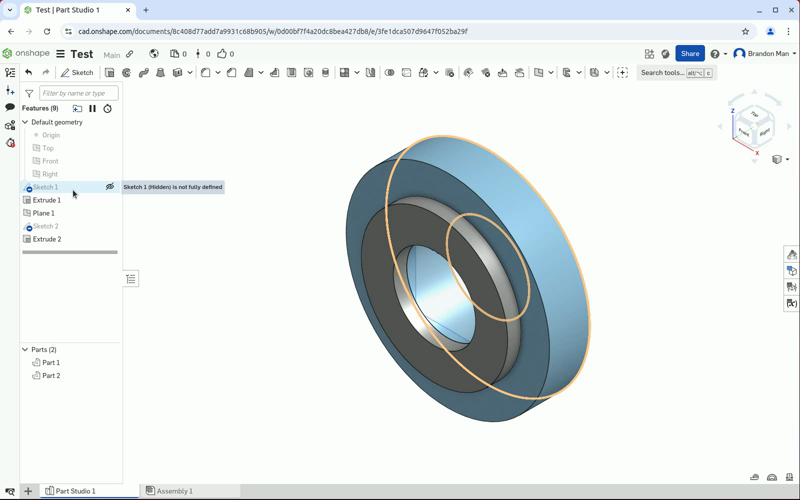
click(73, 189)